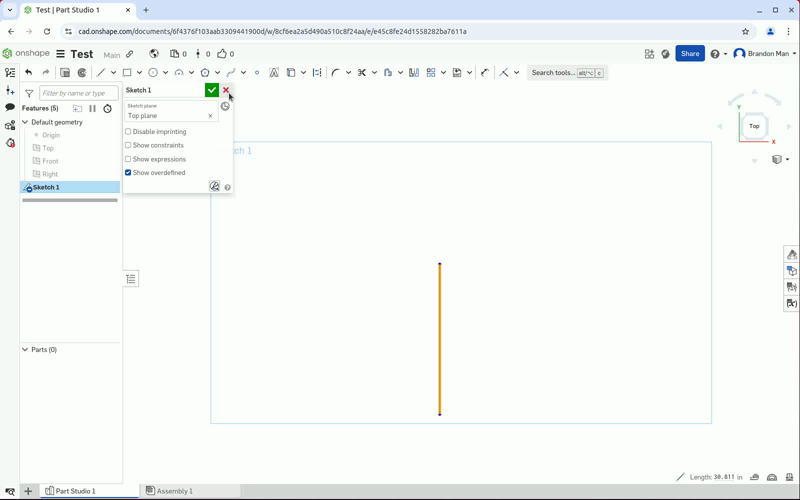
key(shift+h)
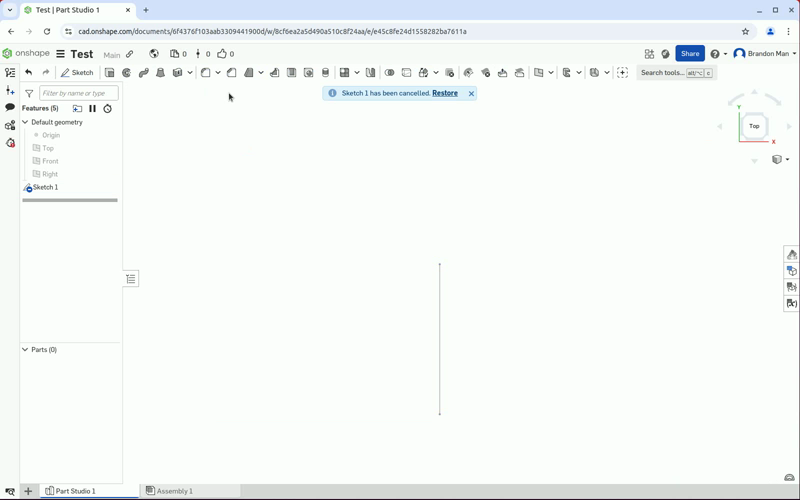
mouse_move(73, 352)
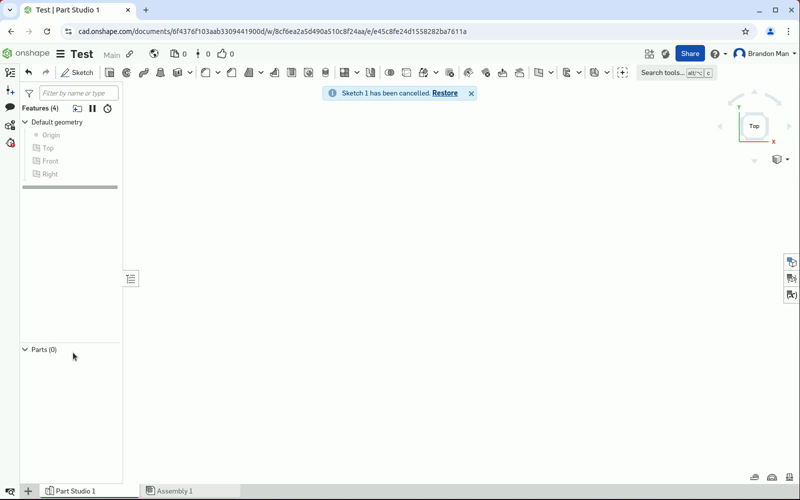
key(y)
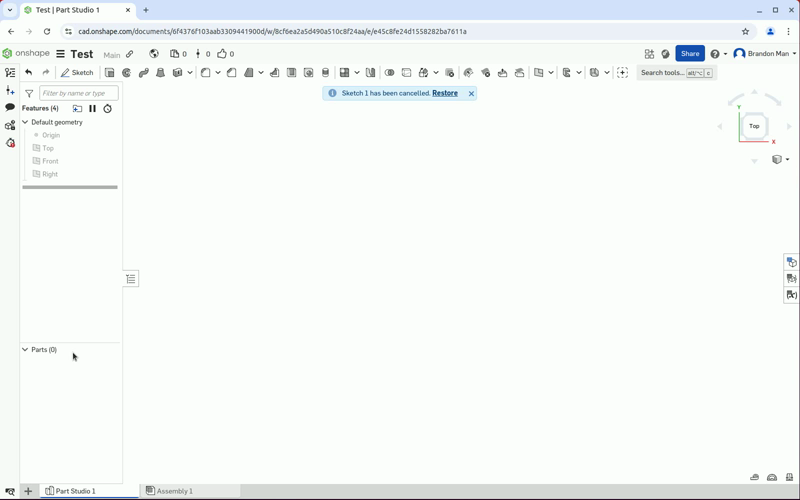
key(shift+p)
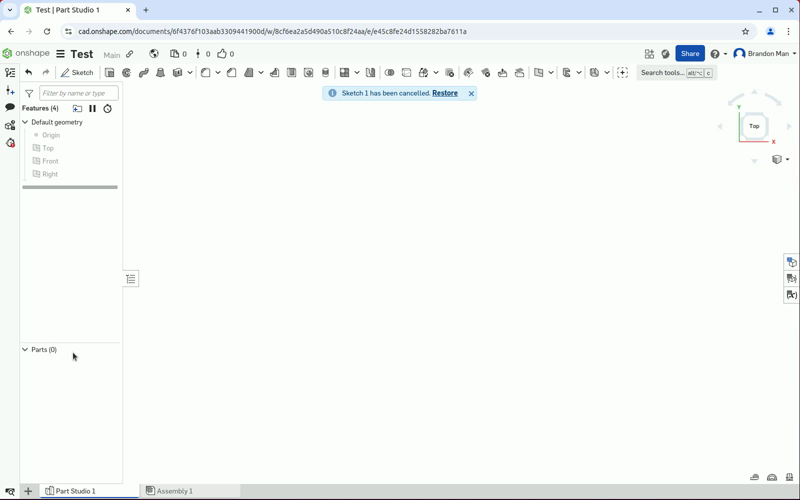
key(space)
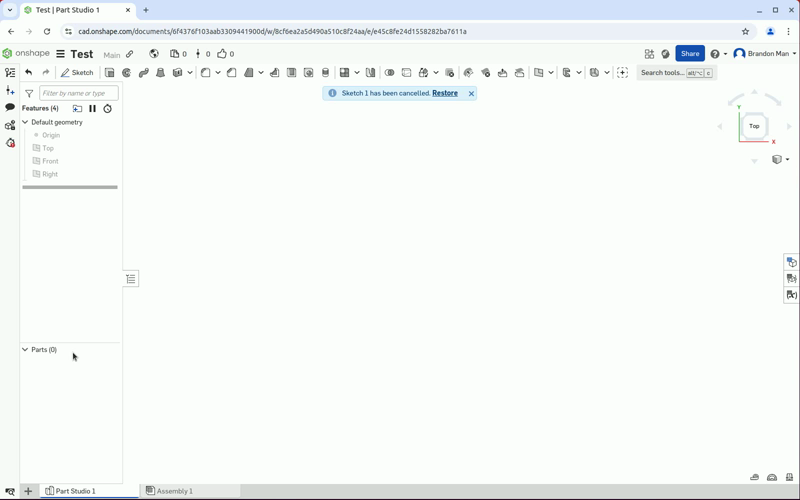
key_down(shift)
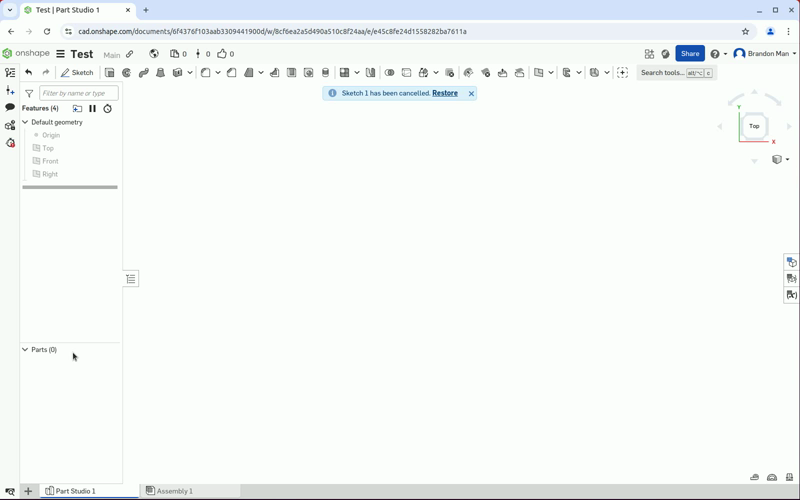
key(up)
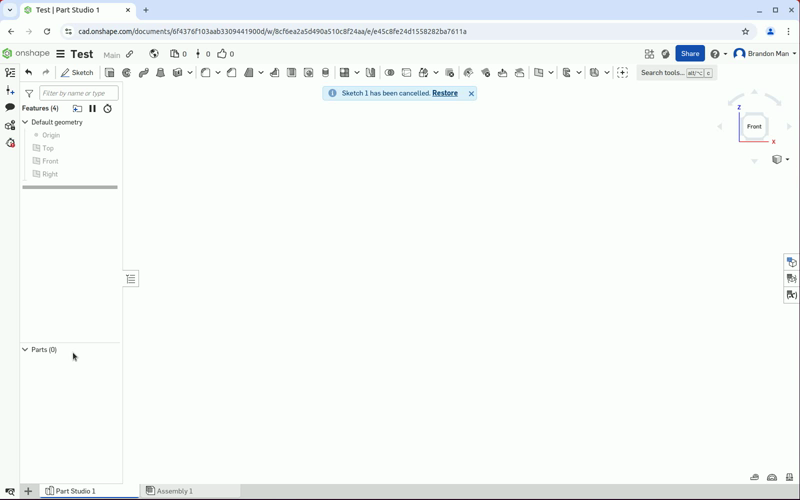
key_up(shift)
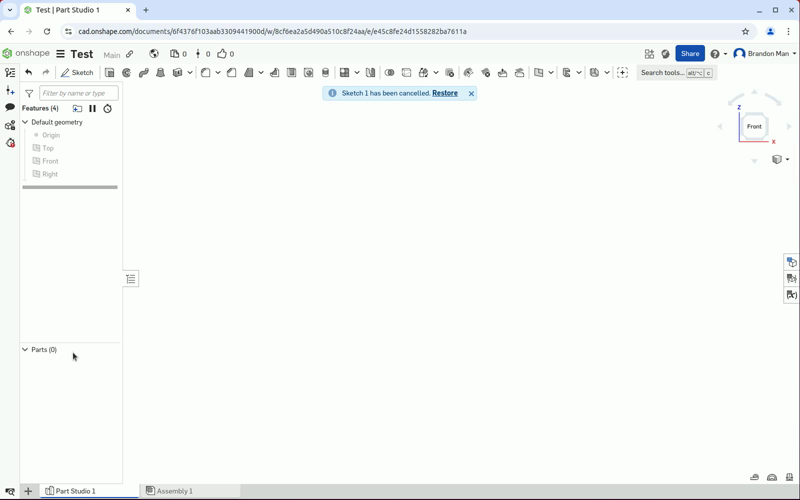
key(space)
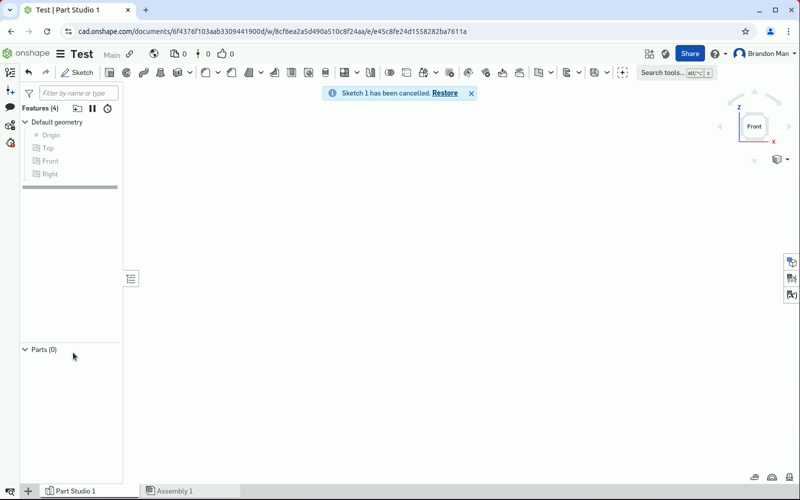
key_down(shift)
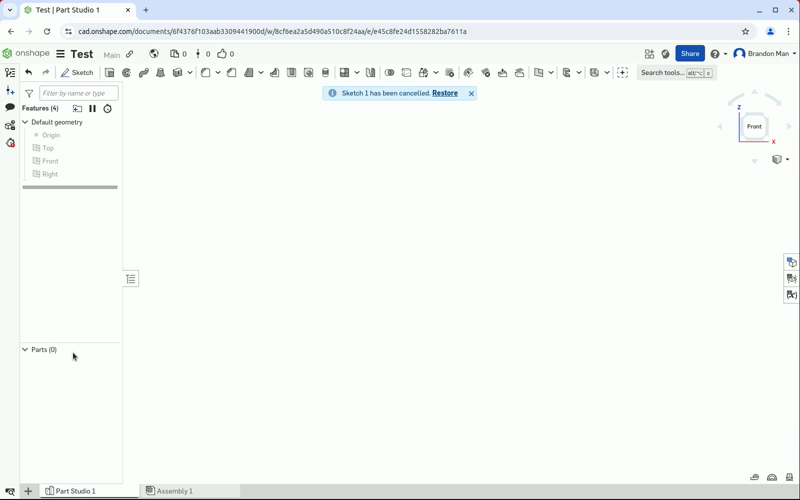
key(left)
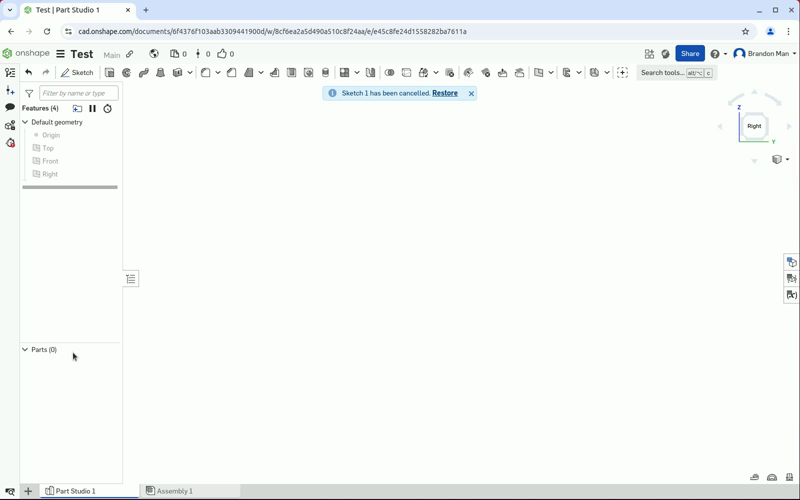
key_up(shift)
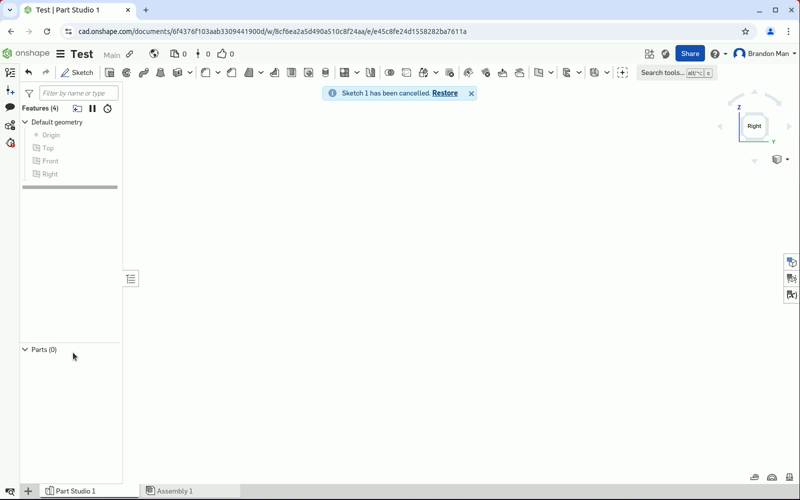
mouse_move(73, 352)
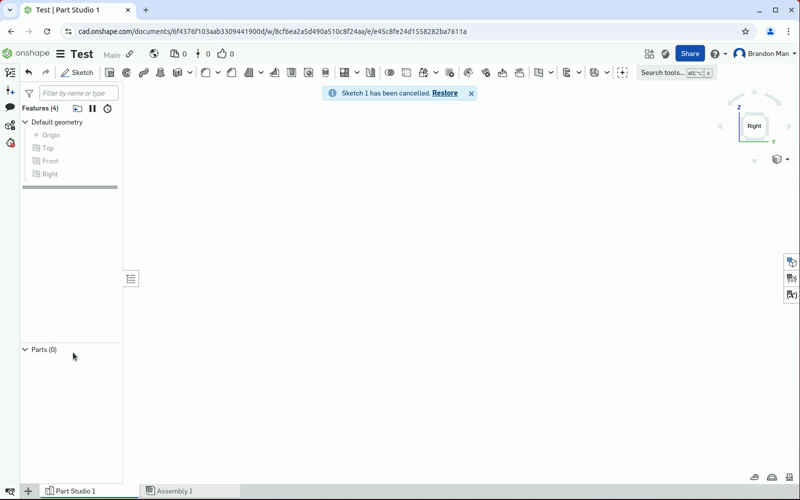
key(shift+y)
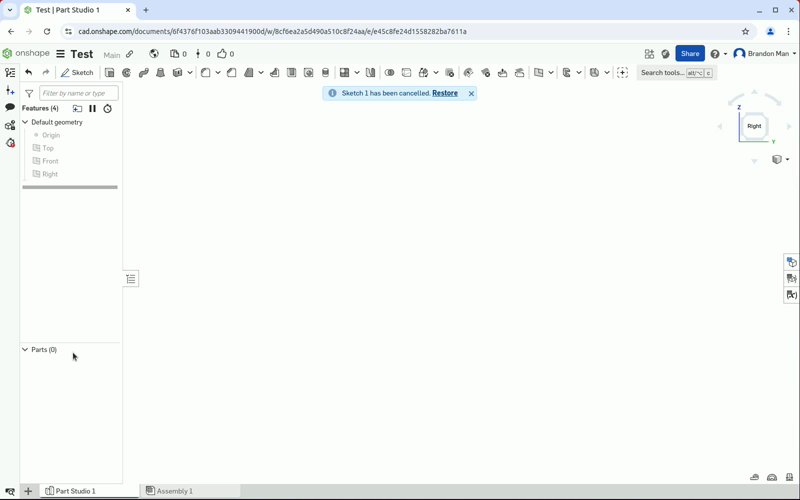
key(shift+s)
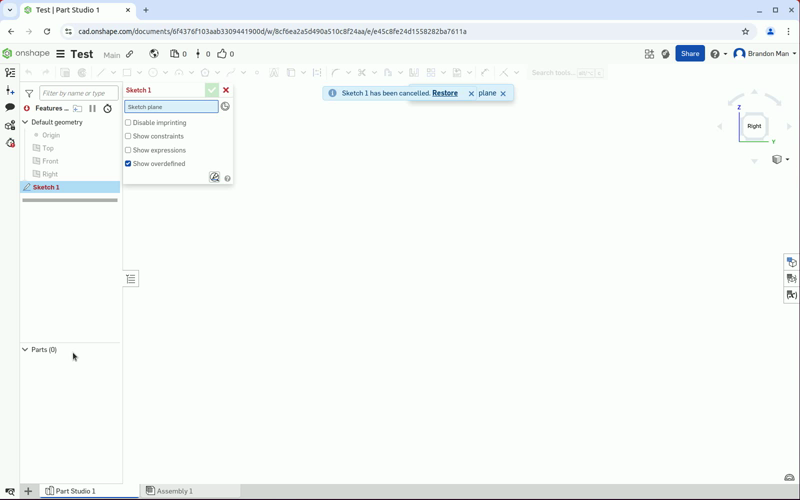
mouse_move(73, 176)
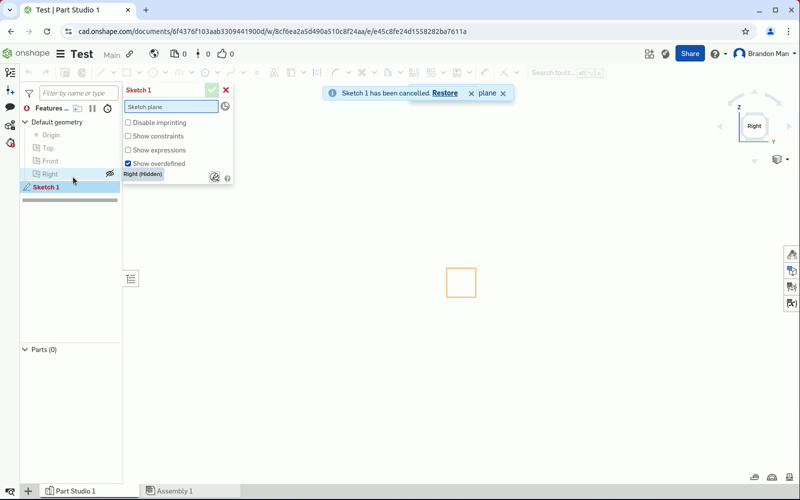
click(73, 176)
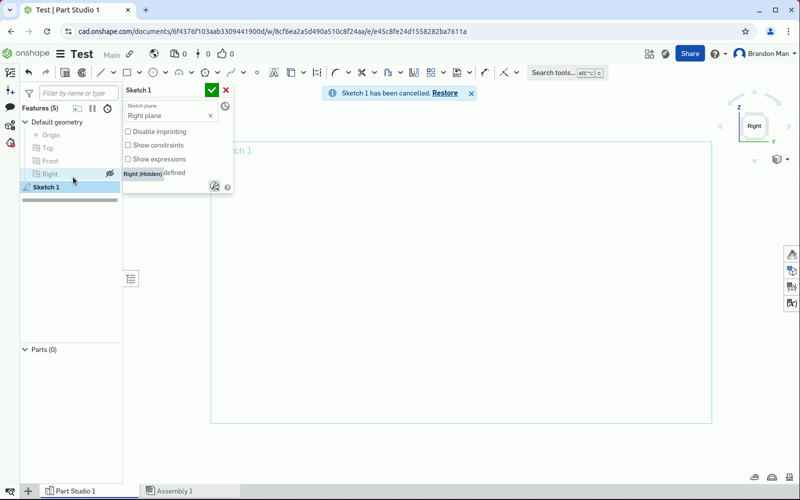
mouse_move(73, 352)
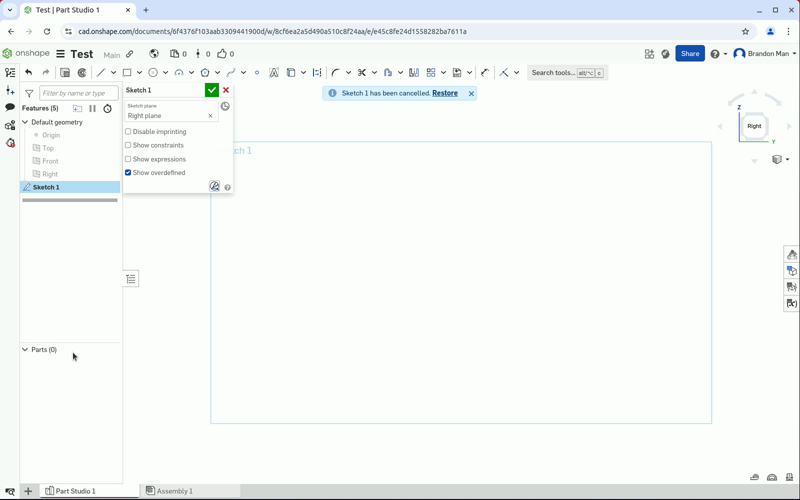
key(y)
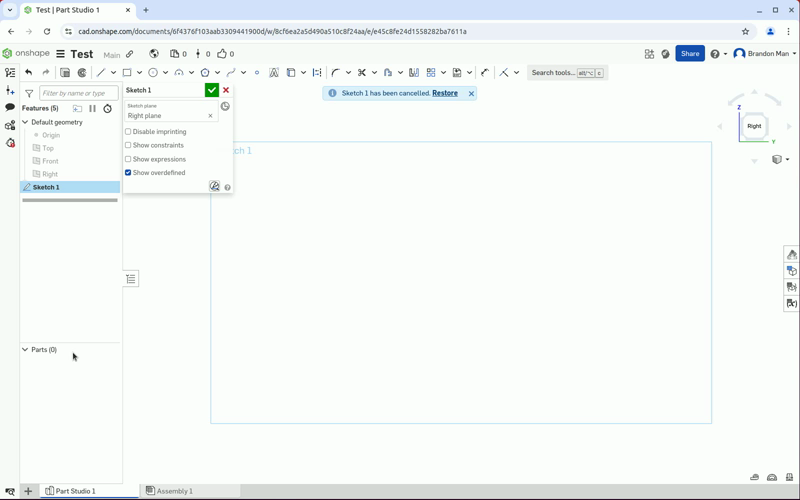
key(l)
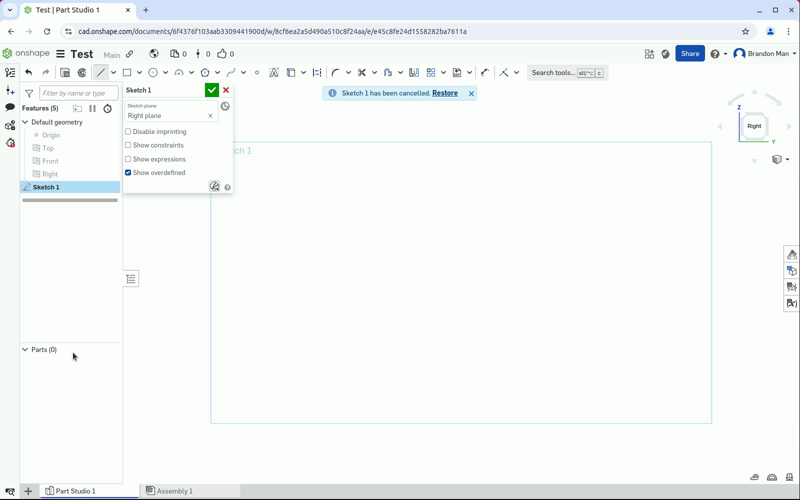
key_down(shift)
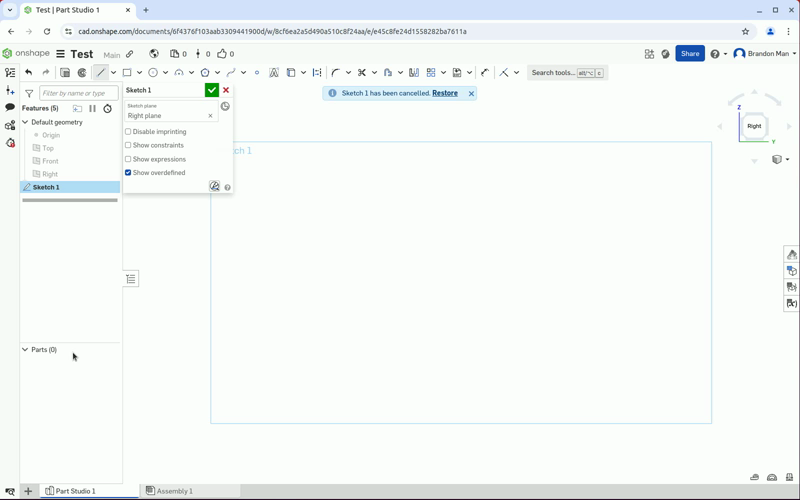
mouse_move(453, 267)
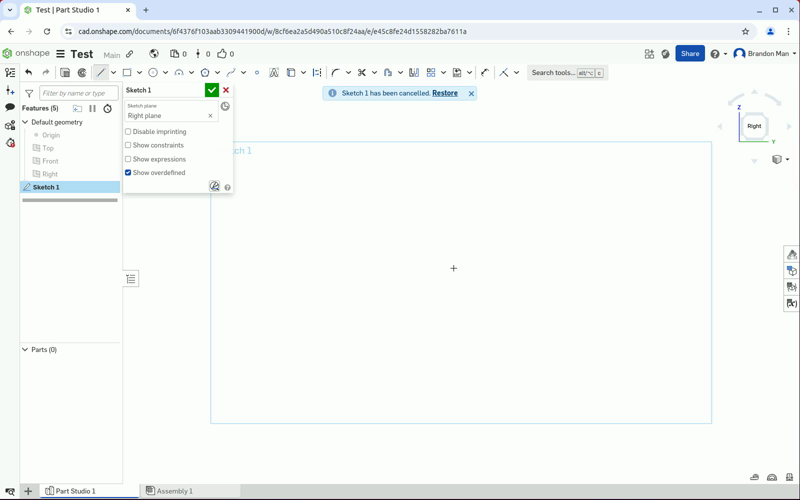
click(453, 267)
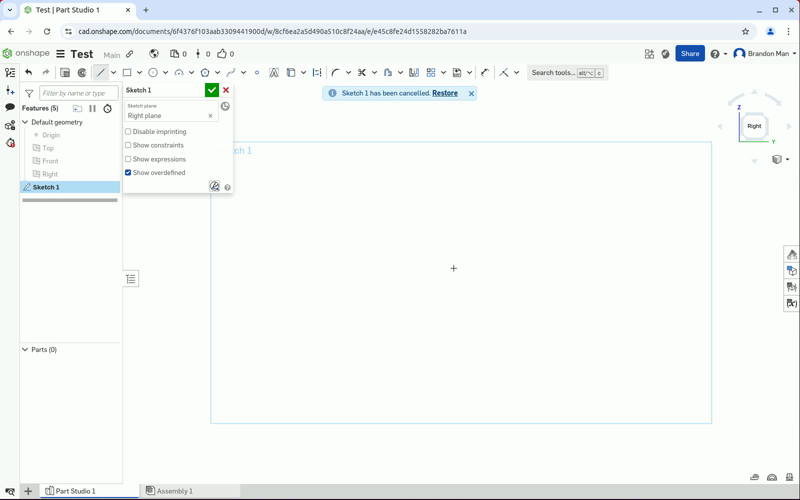
key_up(shift)
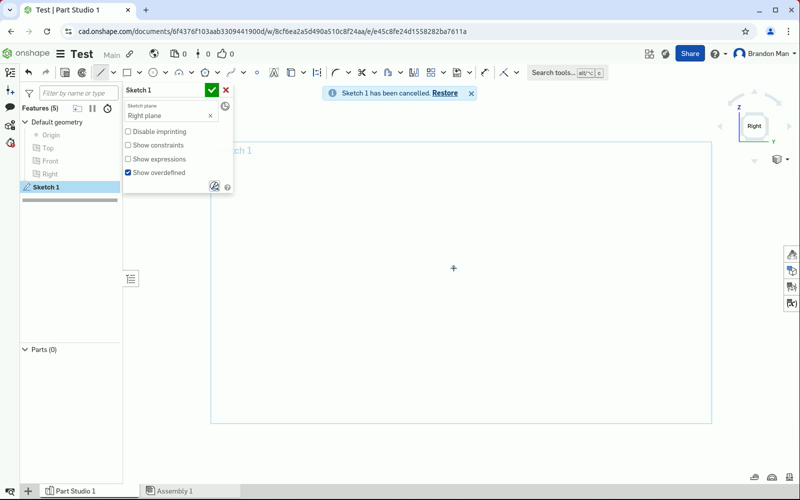
key_down(shift)
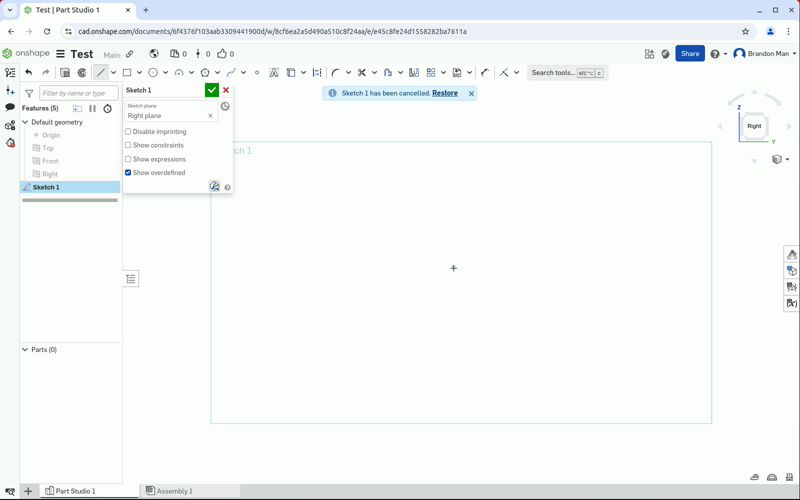
mouse_move(483, 267)
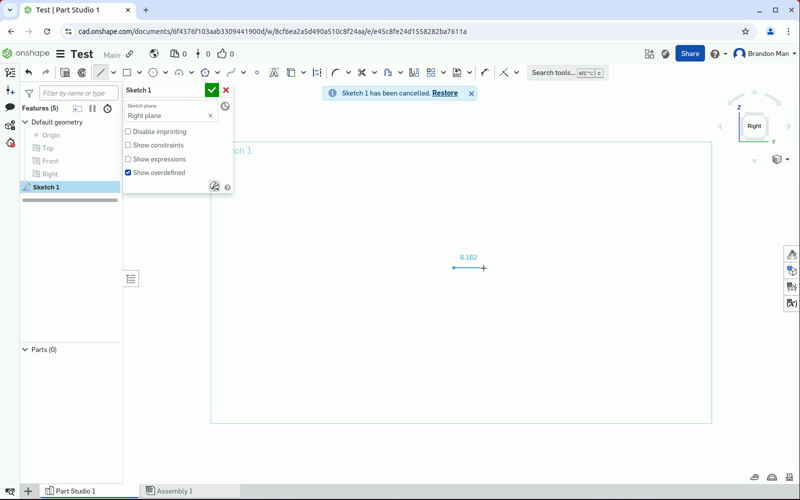
mouse_move(454, 267)
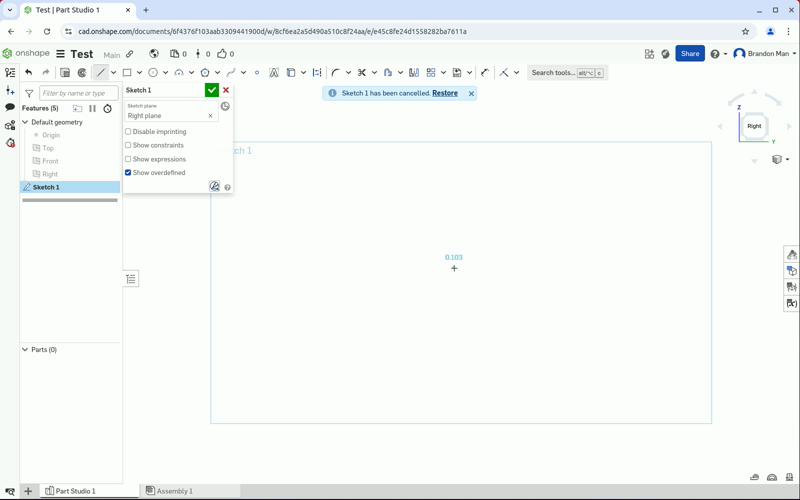
scroll(6)
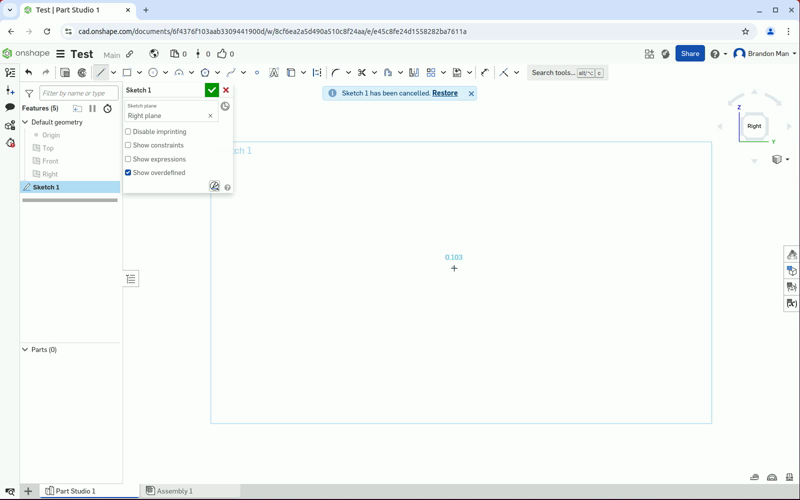
scroll(6)
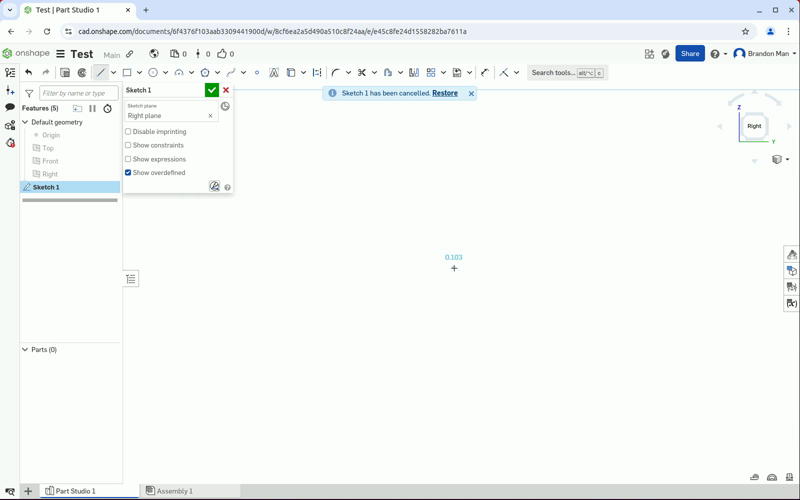
scroll(6)
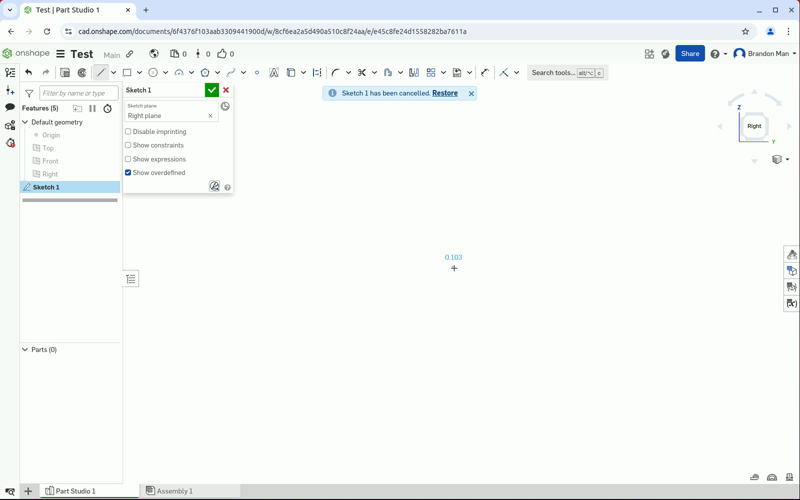
scroll(6)
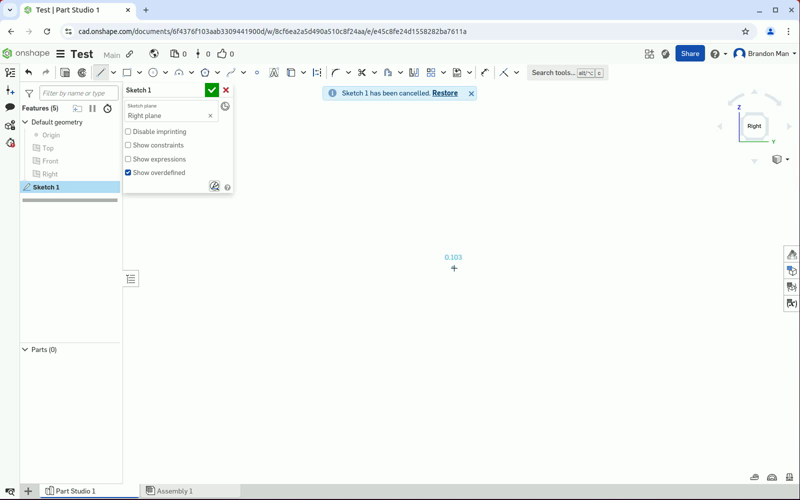
scroll(6)
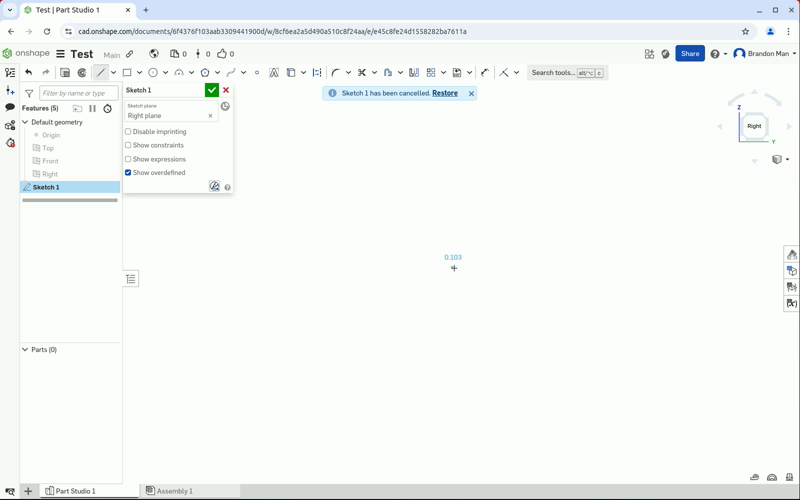
scroll(6)
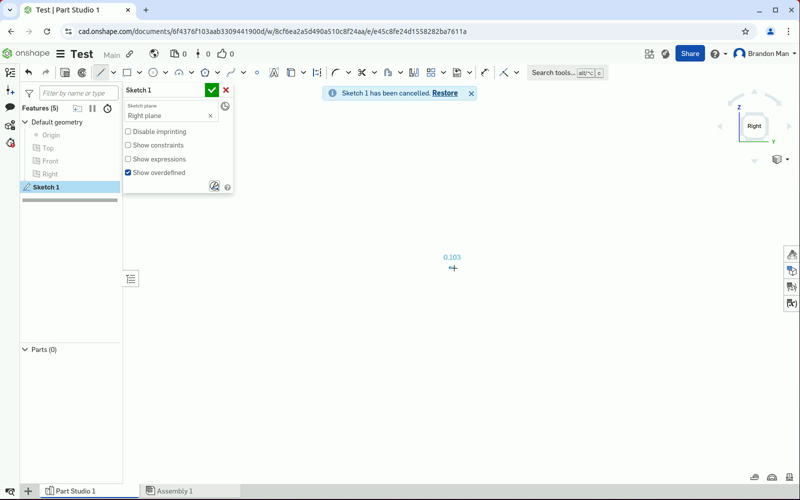
scroll(6)
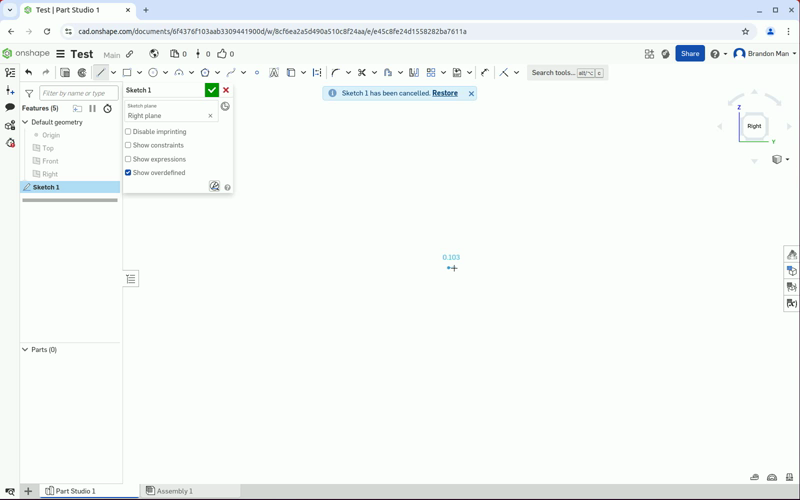
click(454, 267)
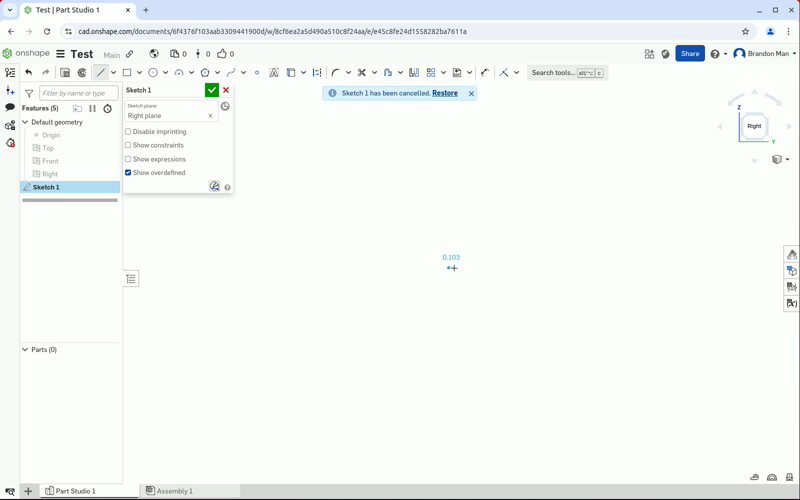
scroll(-6)
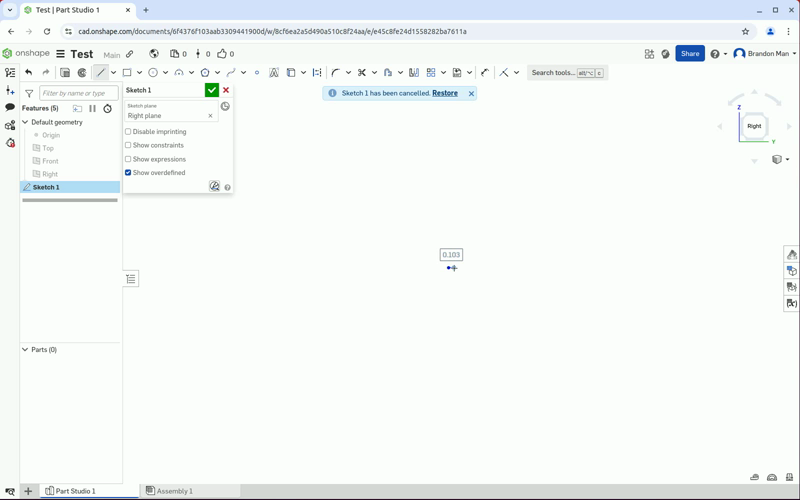
scroll(-6)
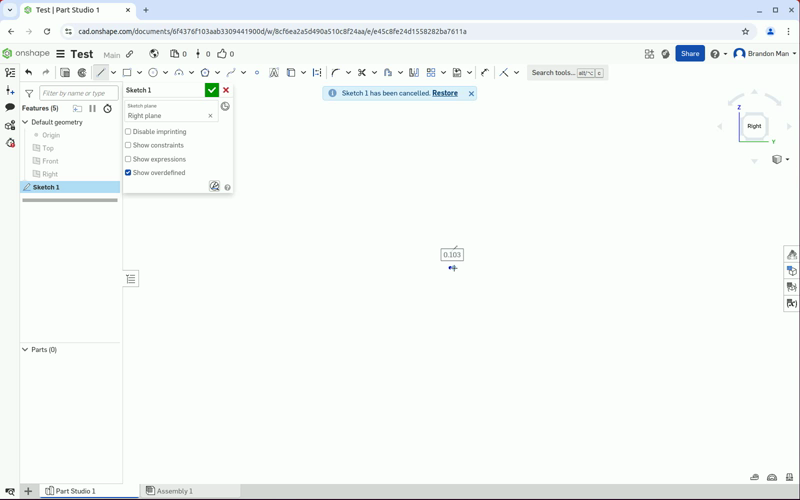
scroll(-6)
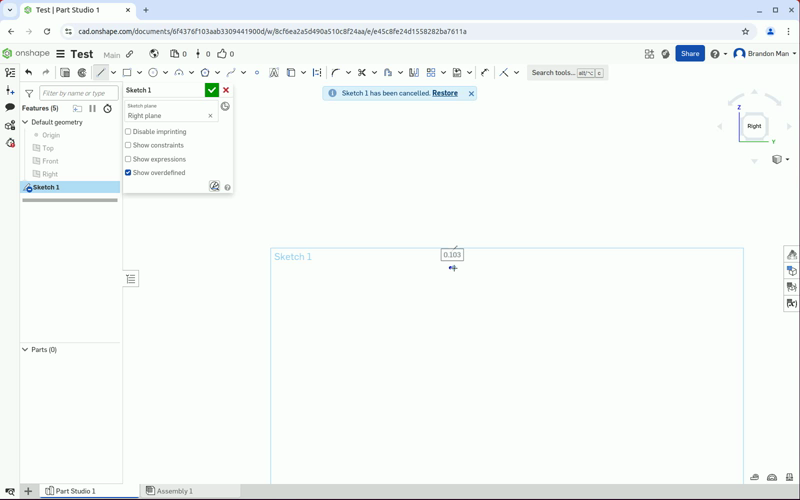
scroll(-6)
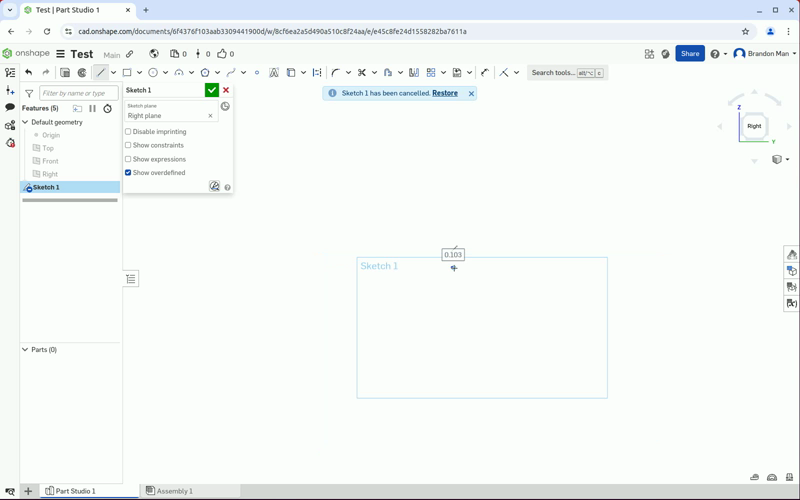
scroll(-6)
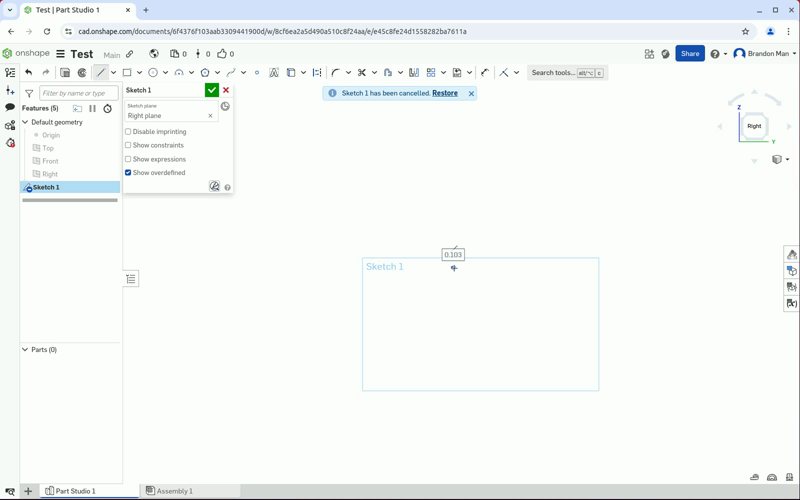
scroll(-6)
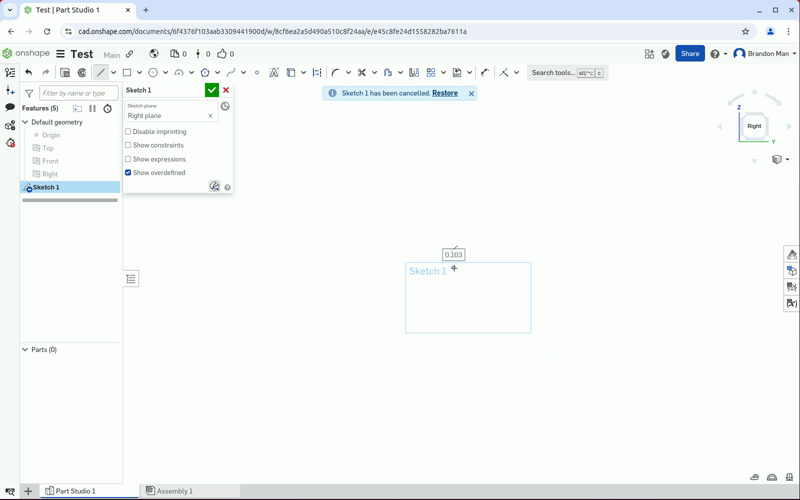
scroll(-6)
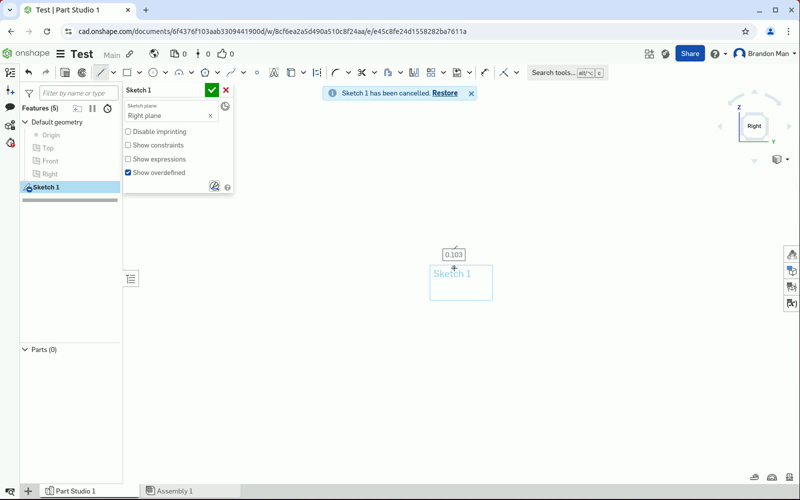
key_up(shift)
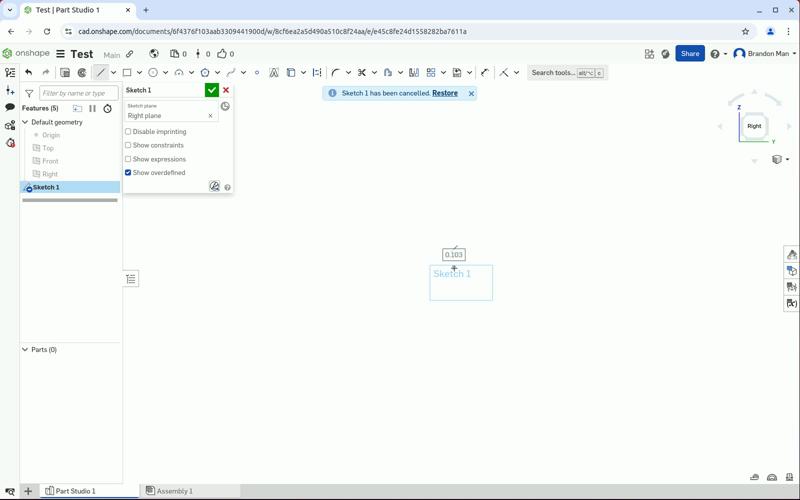
key_down(shift)
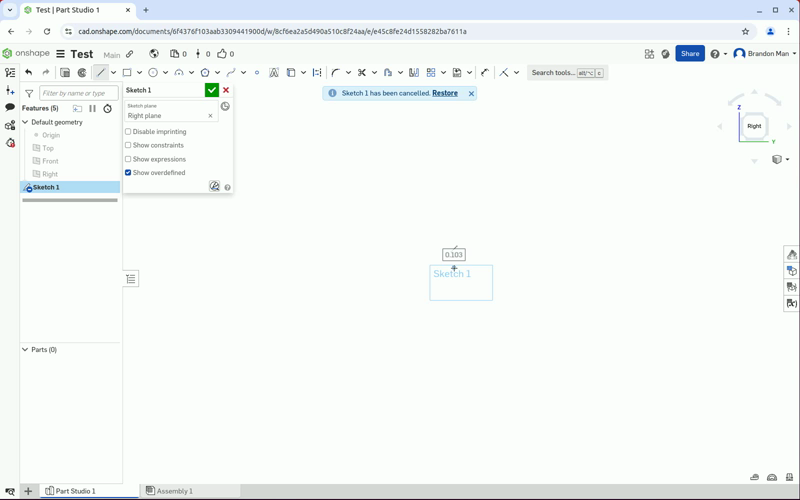
mouse_move(484, 267)
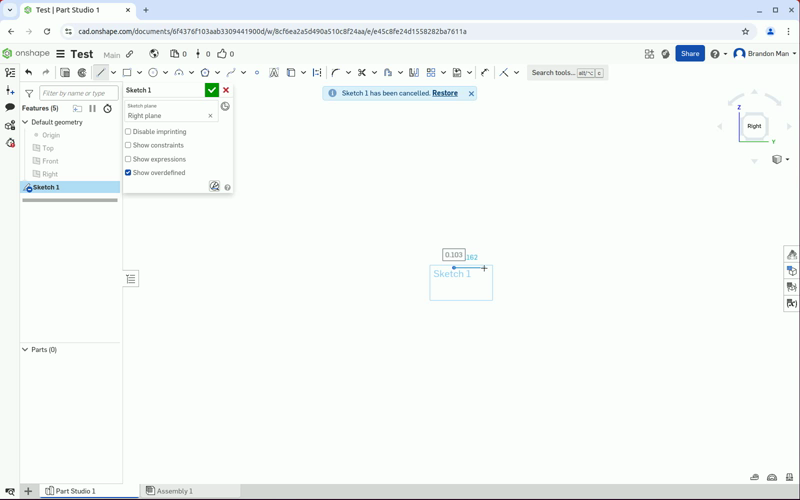
mouse_move(454, 266)
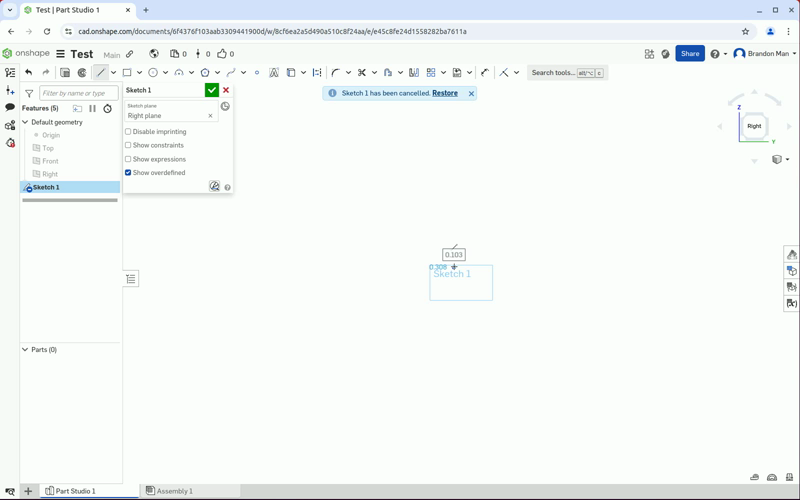
scroll(6)
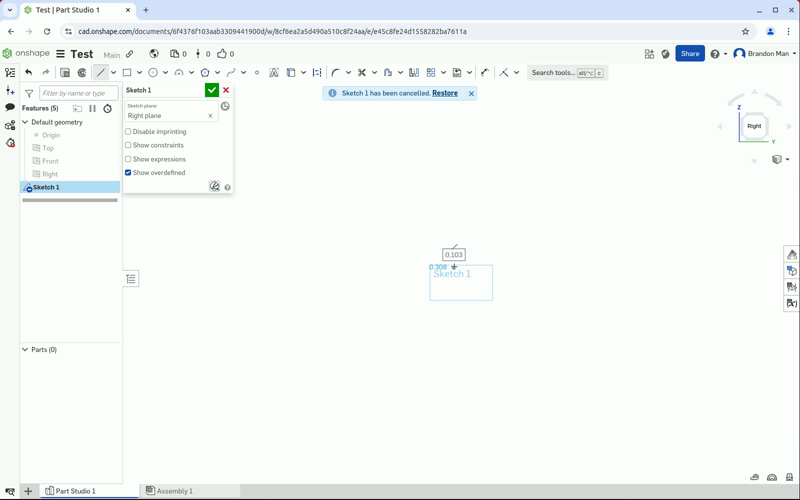
scroll(6)
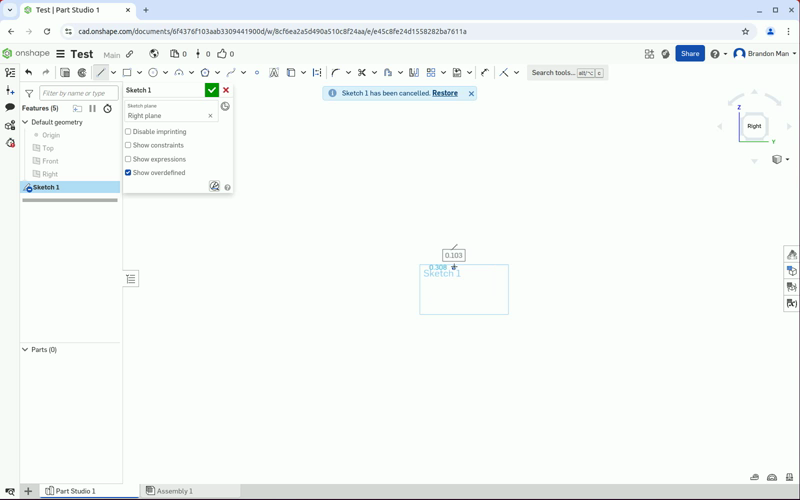
scroll(6)
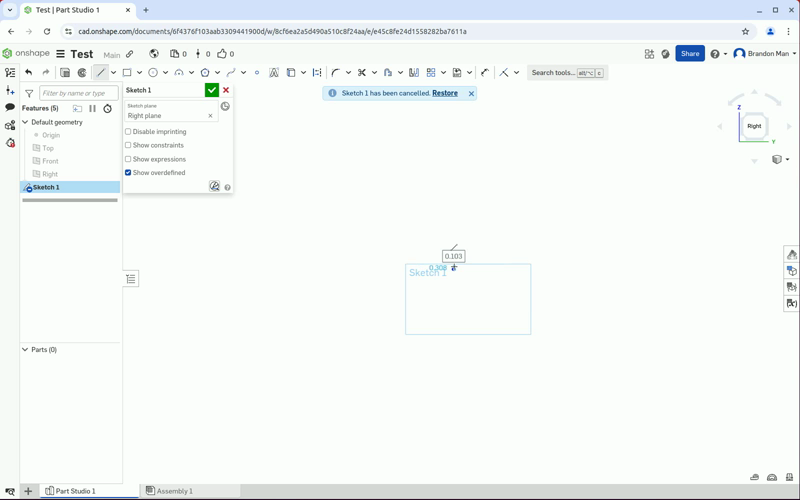
scroll(6)
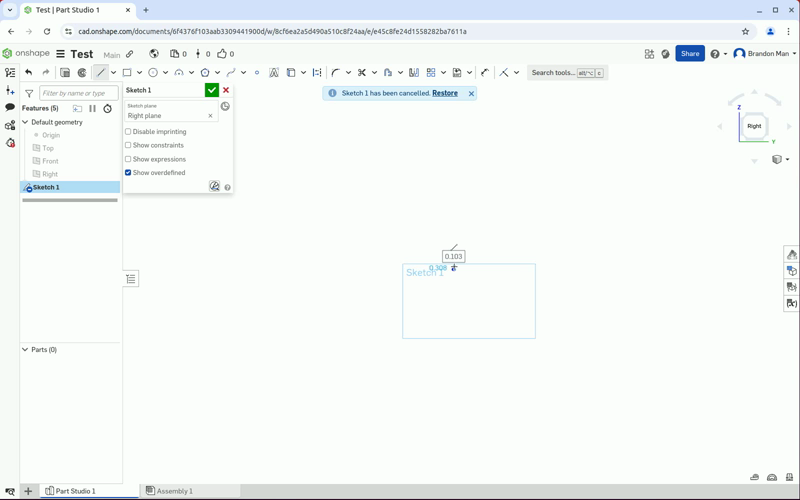
scroll(6)
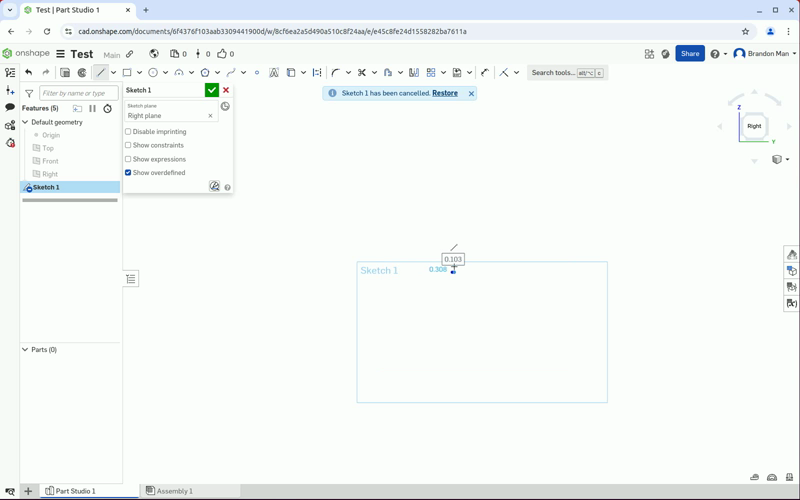
scroll(6)
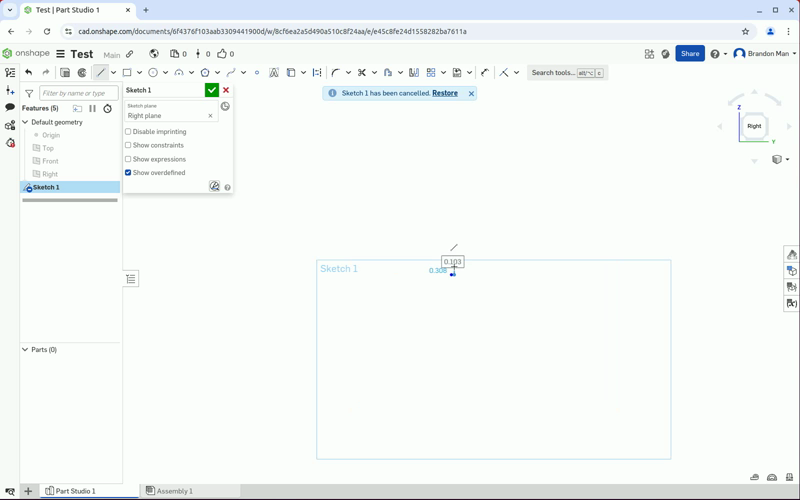
scroll(6)
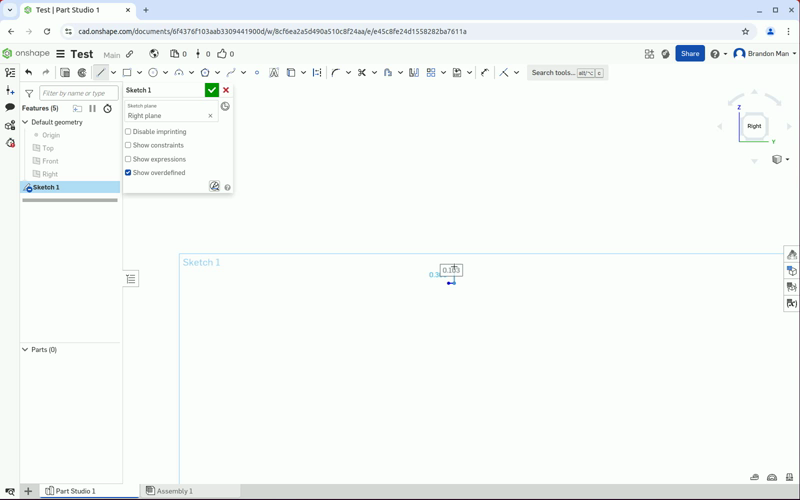
click(454, 266)
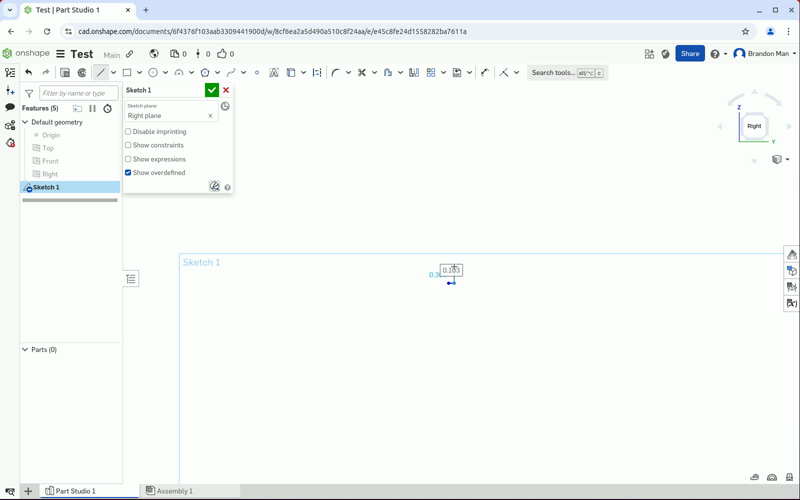
scroll(-6)
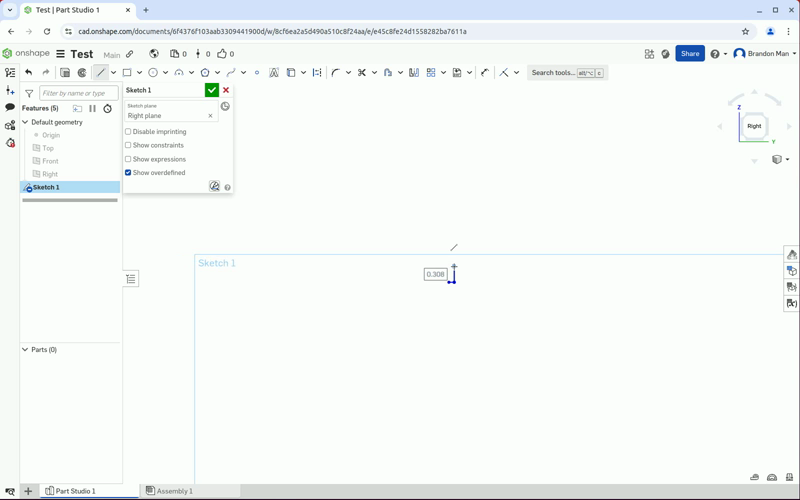
scroll(-6)
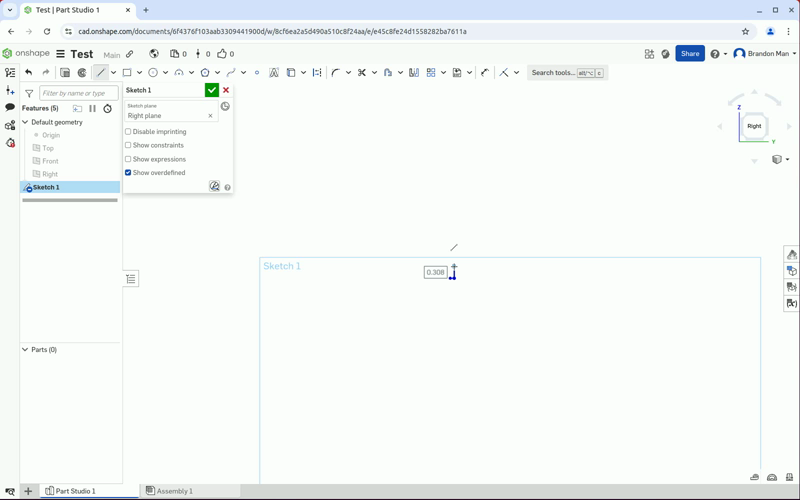
scroll(-6)
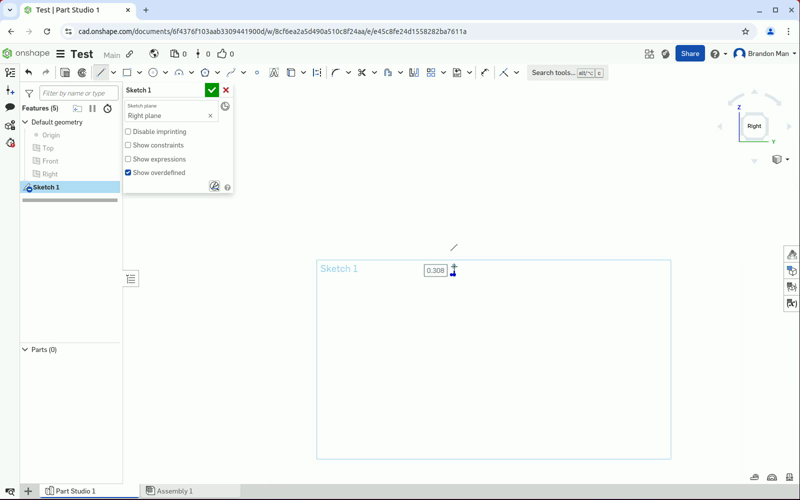
scroll(-6)
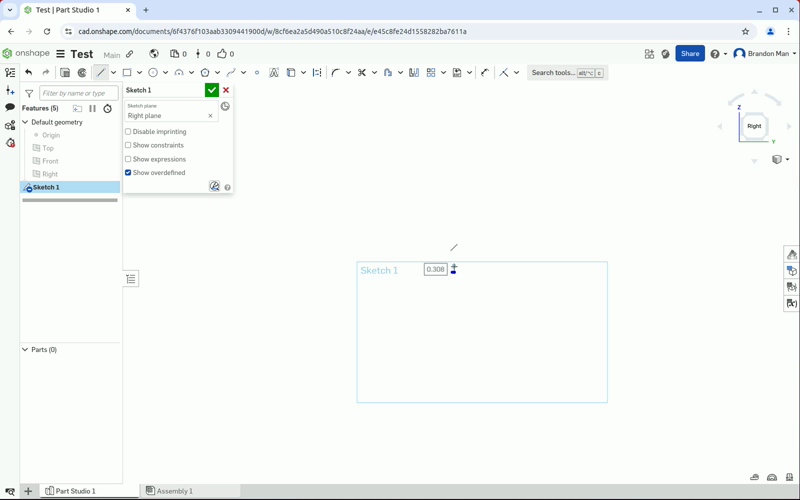
scroll(-6)
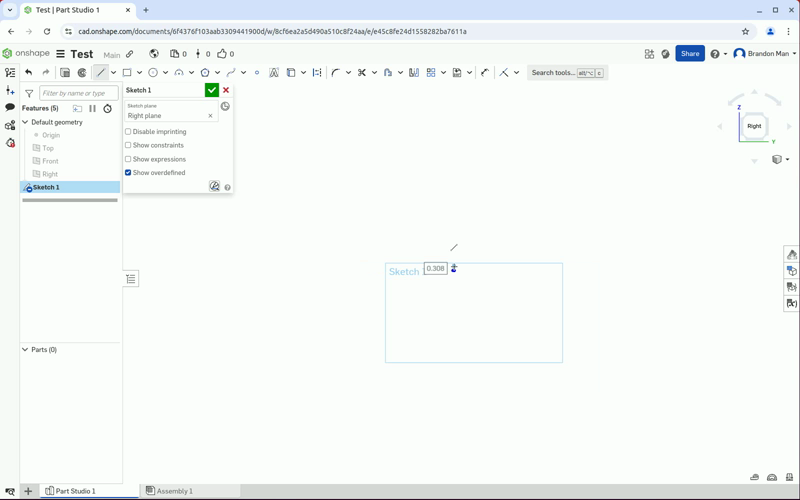
scroll(-6)
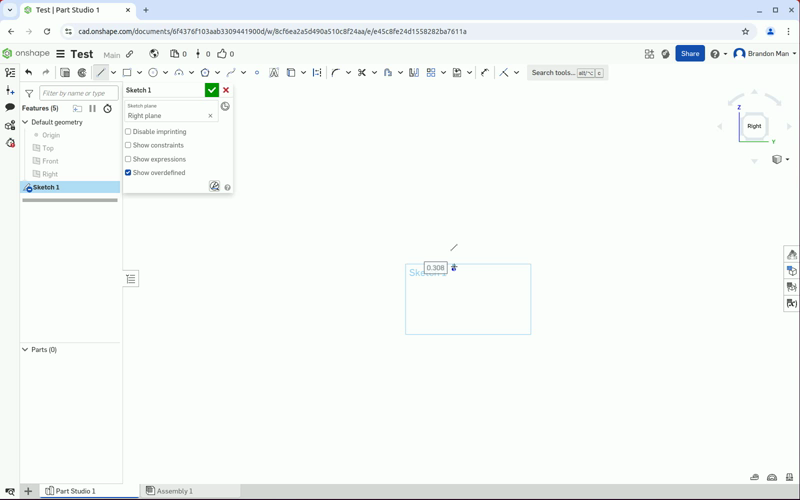
scroll(-6)
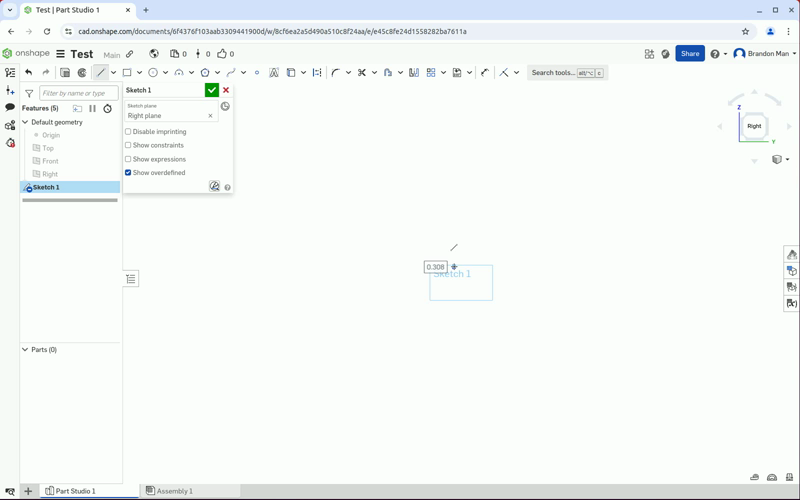
key_up(shift)
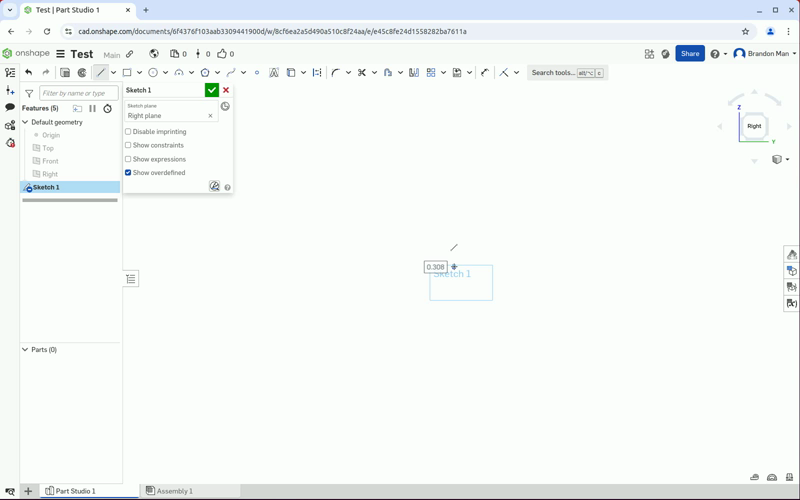
key_down(shift)
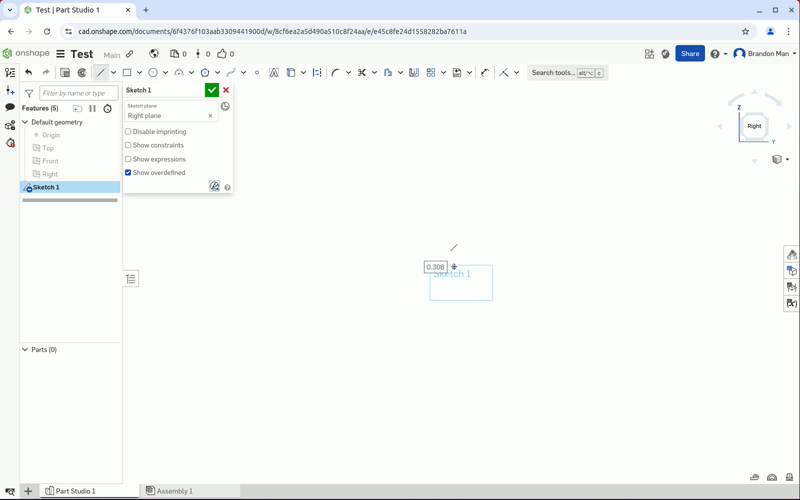
mouse_move(484, 266)
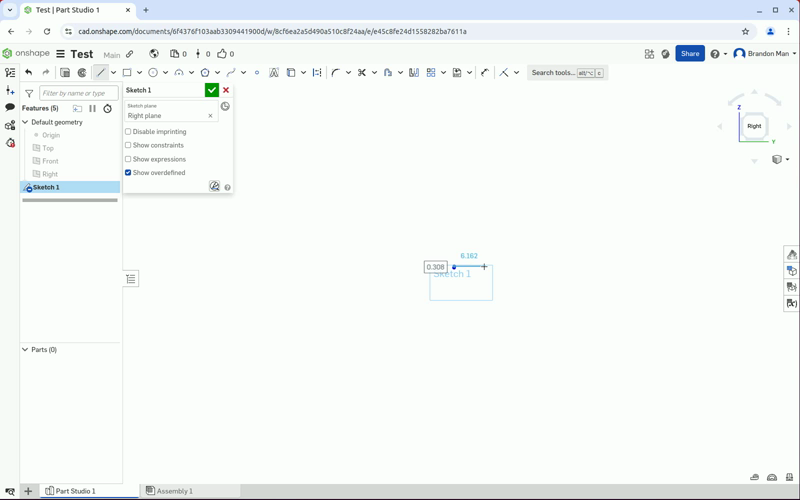
mouse_move(453, 266)
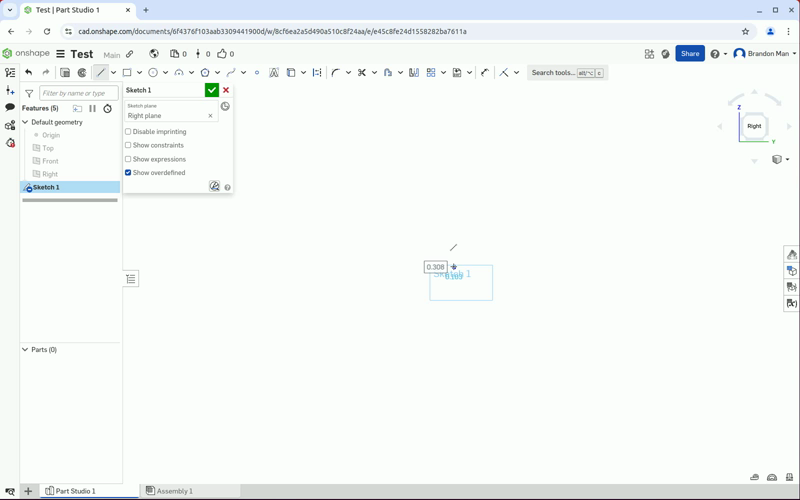
scroll(6)
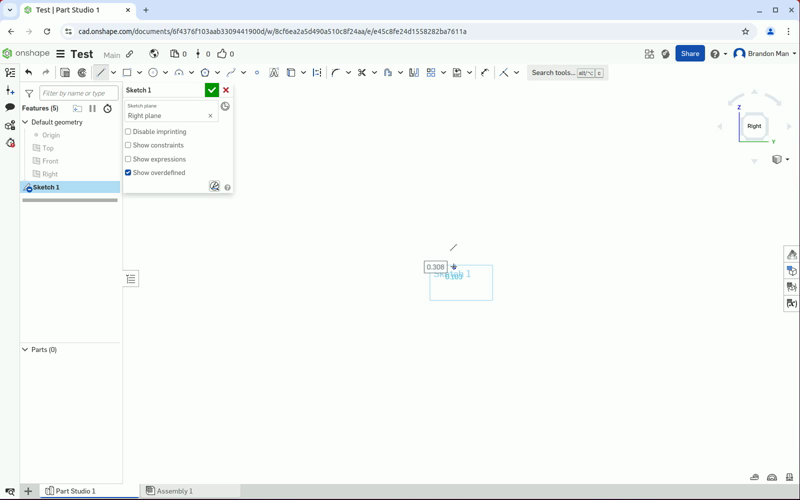
scroll(6)
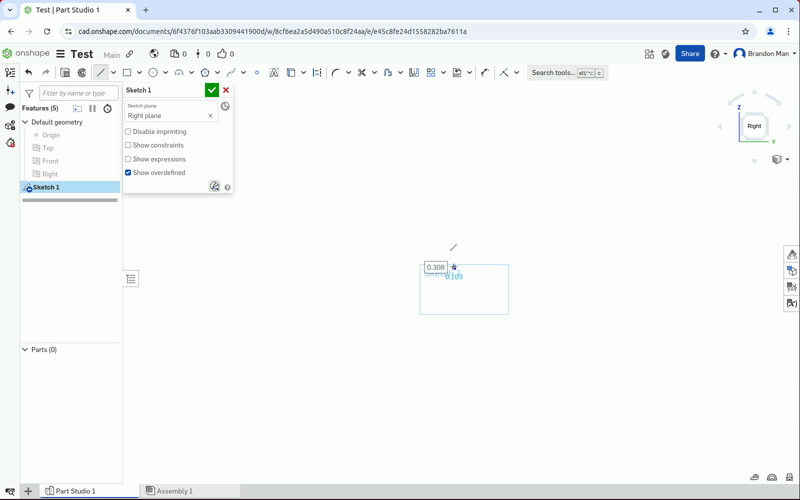
scroll(6)
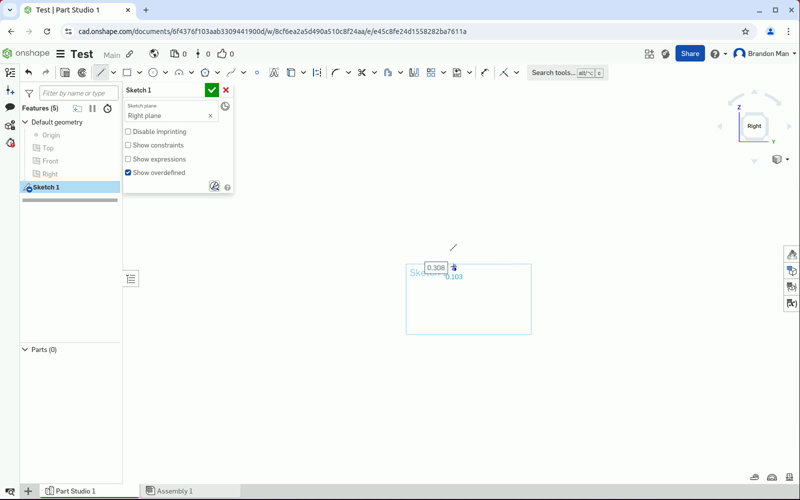
scroll(6)
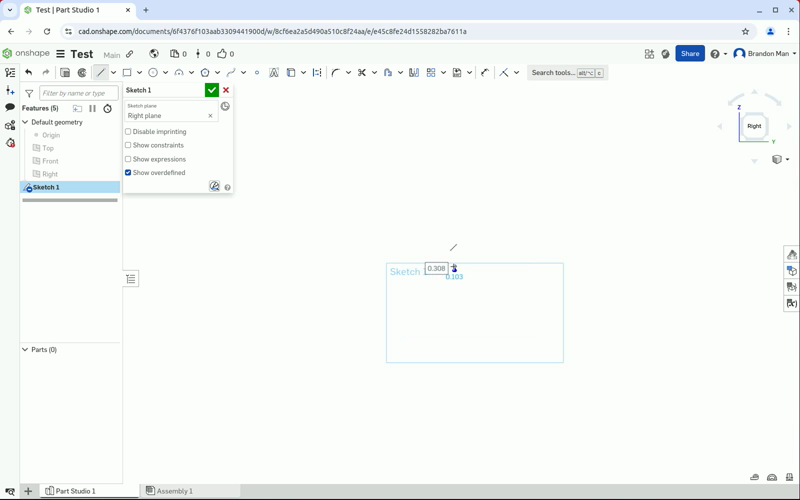
scroll(6)
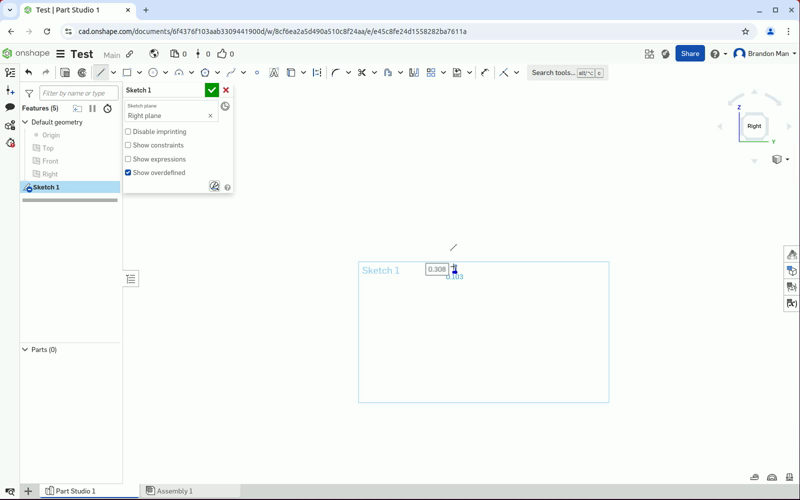
scroll(6)
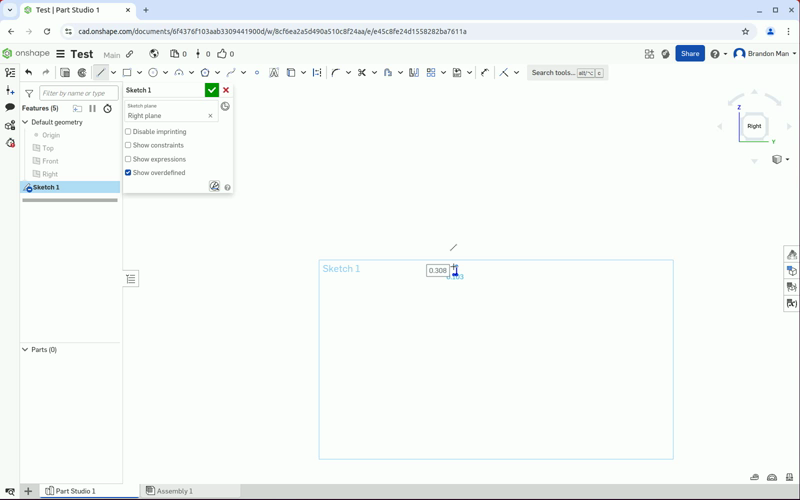
scroll(6)
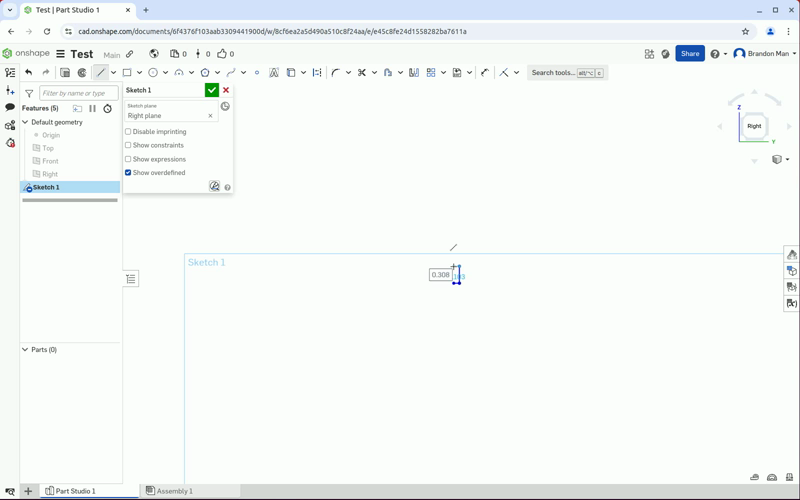
click(453, 266)
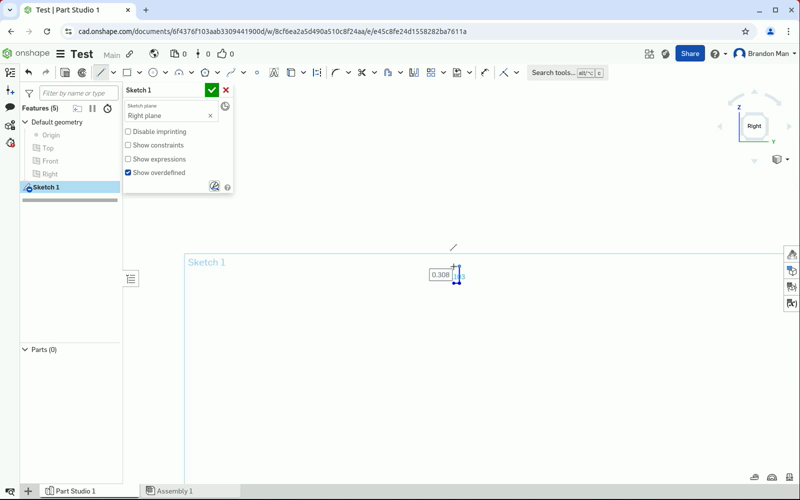
scroll(-6)
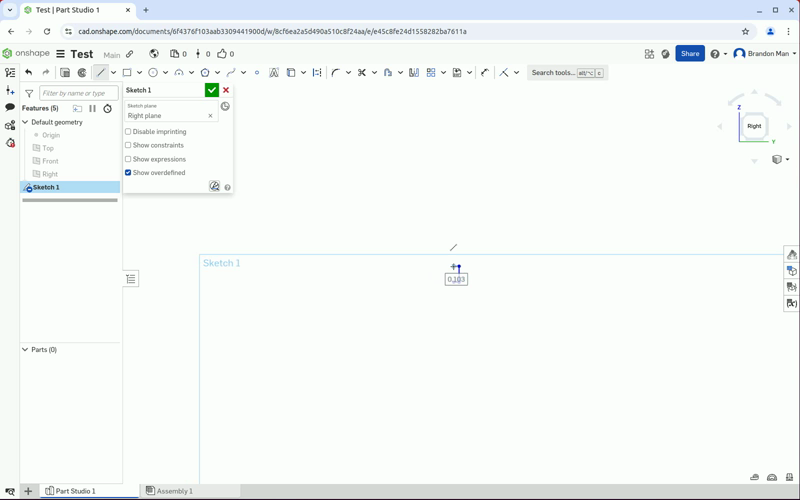
scroll(-6)
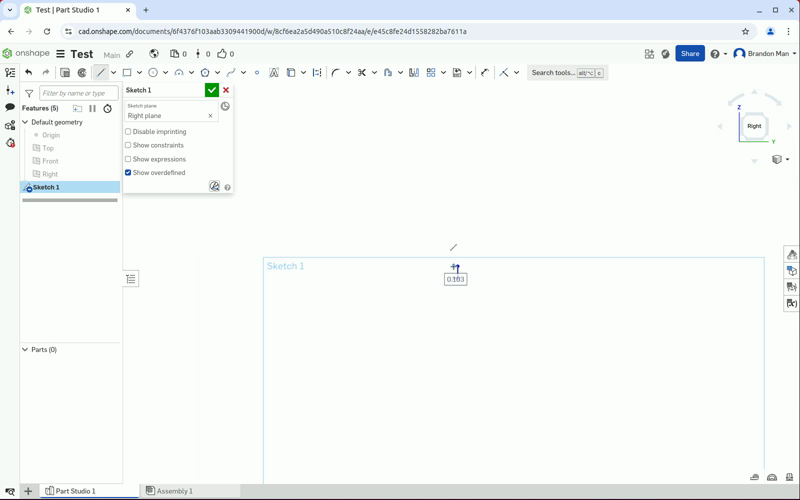
scroll(-6)
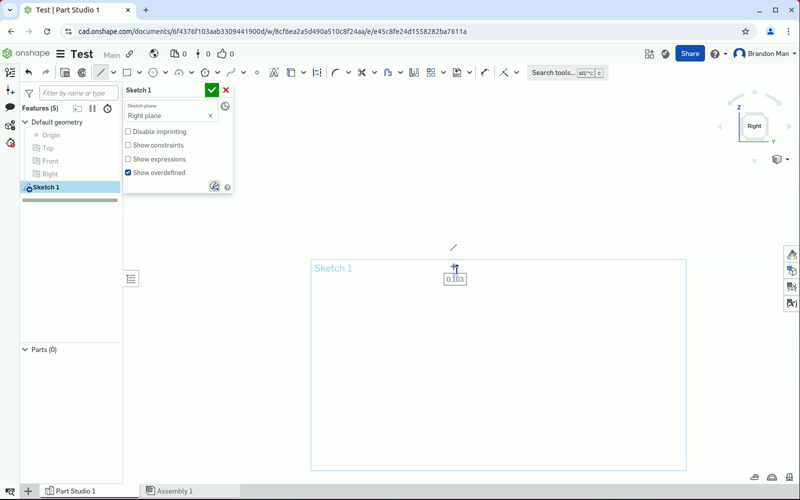
scroll(-6)
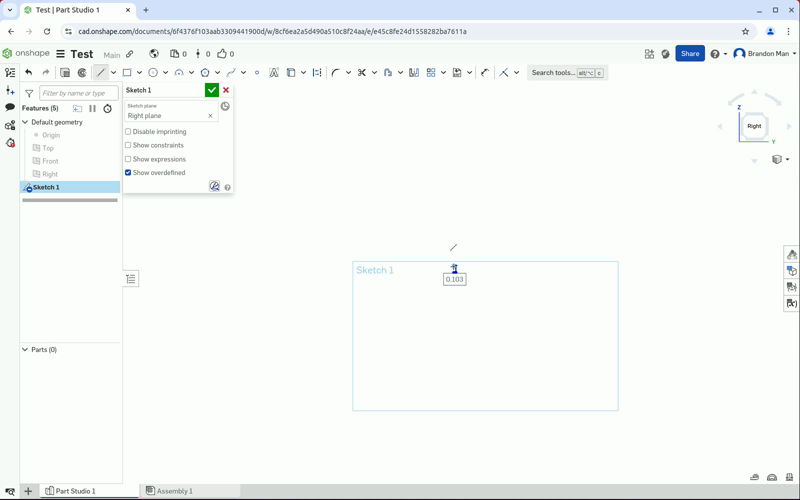
scroll(-6)
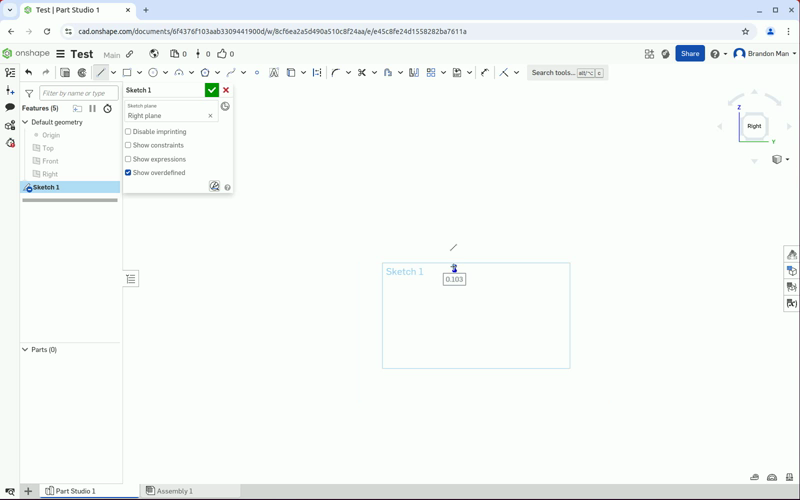
scroll(-6)
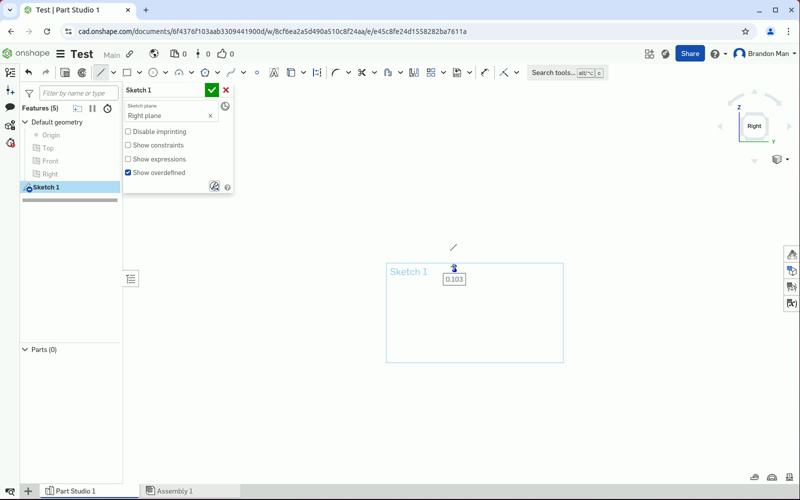
scroll(-6)
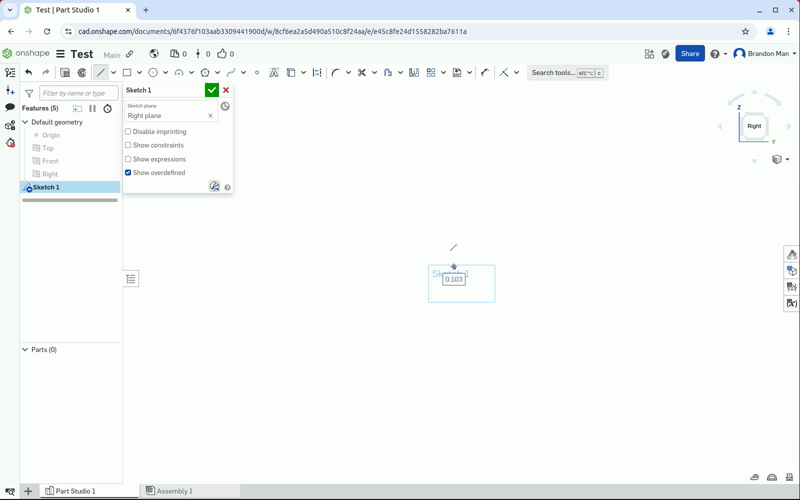
key_up(shift)
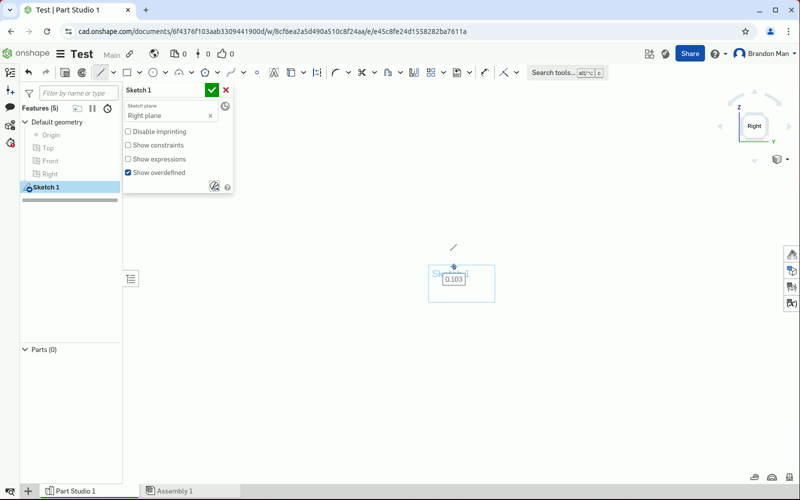
mouse_move(483, 266)
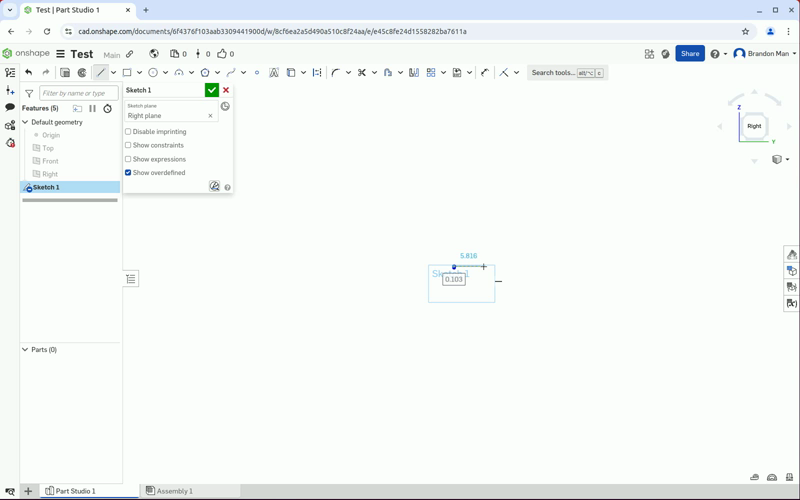
key_down(shift)
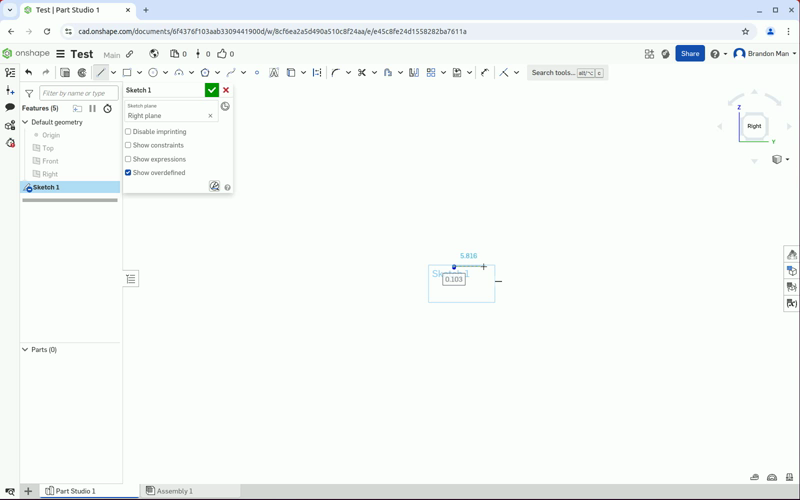
mouse_move(453, 267)
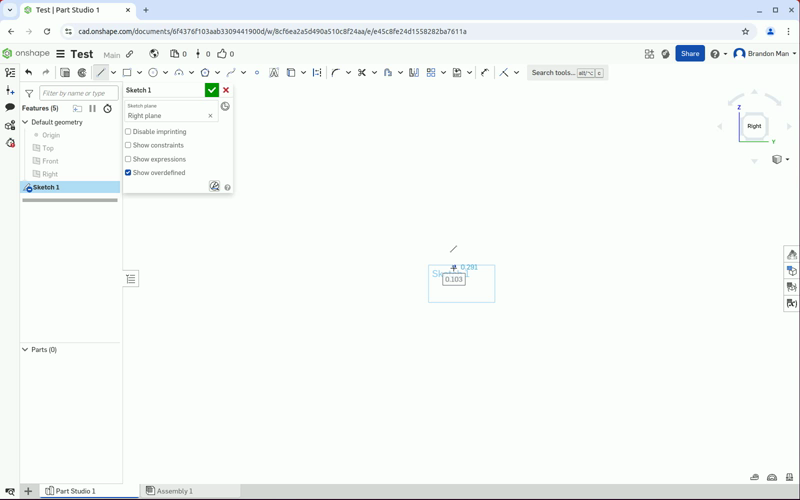
scroll(6)
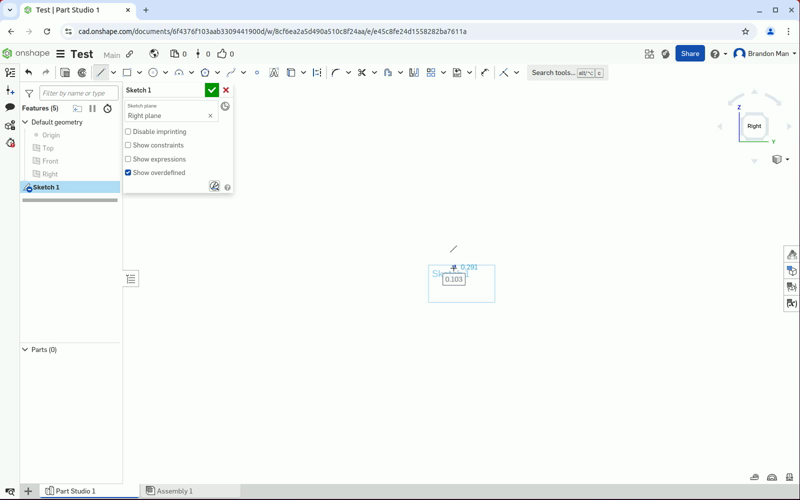
scroll(6)
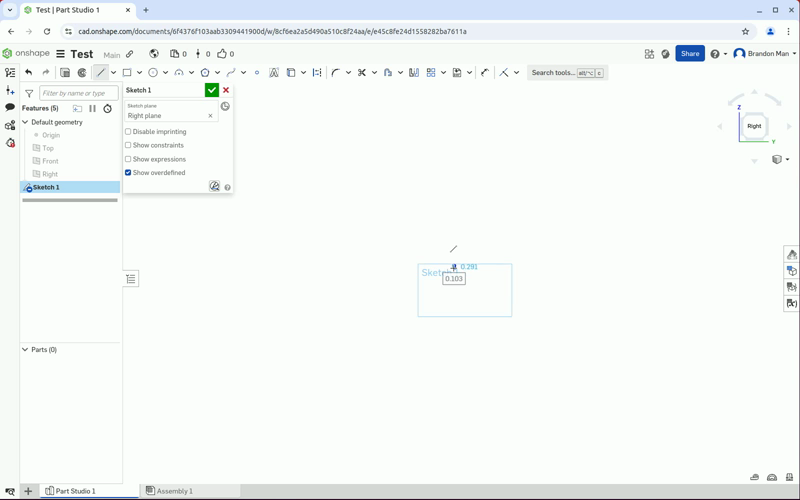
scroll(6)
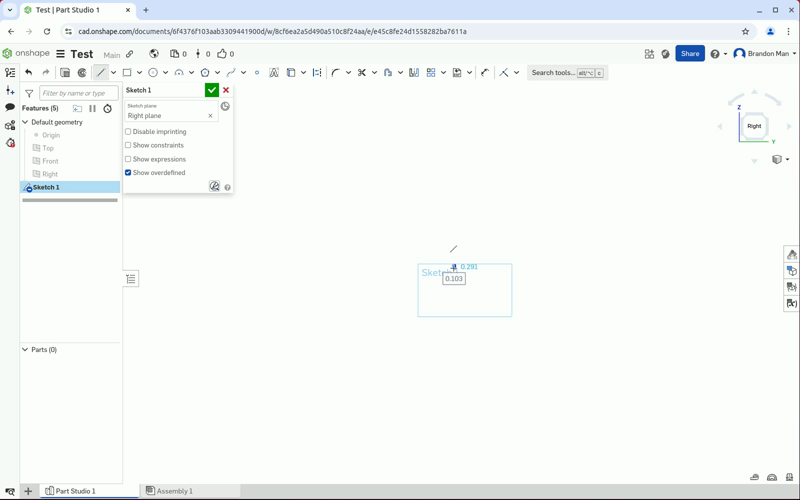
scroll(6)
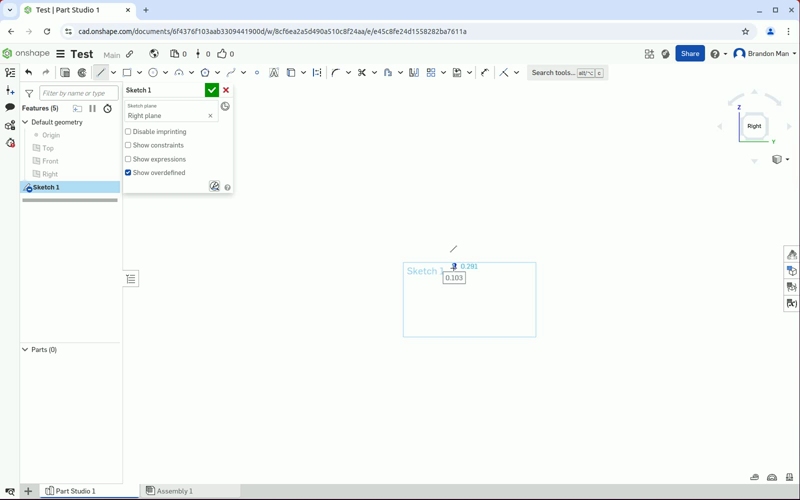
scroll(6)
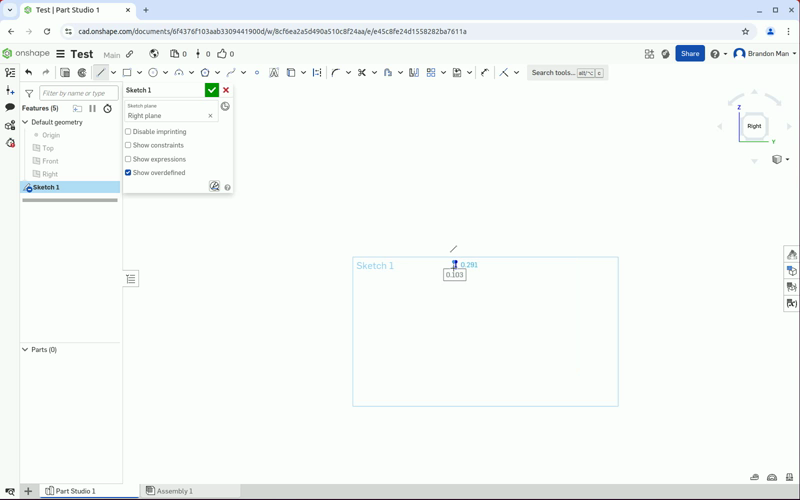
scroll(6)
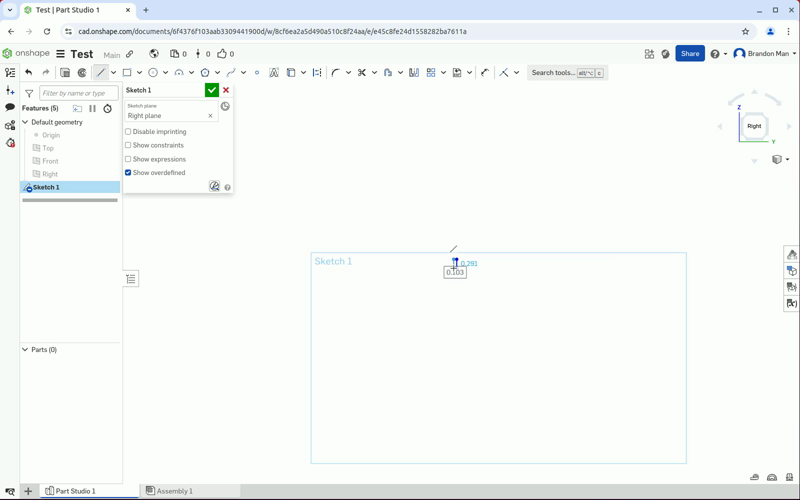
scroll(6)
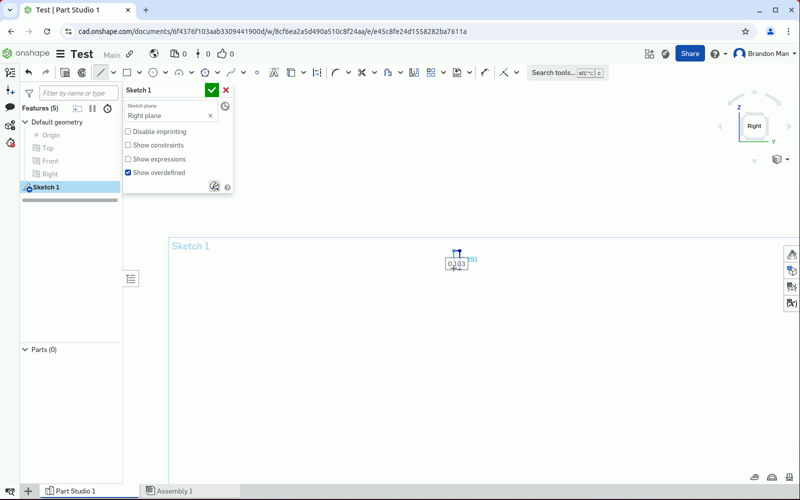
key_up(shift)
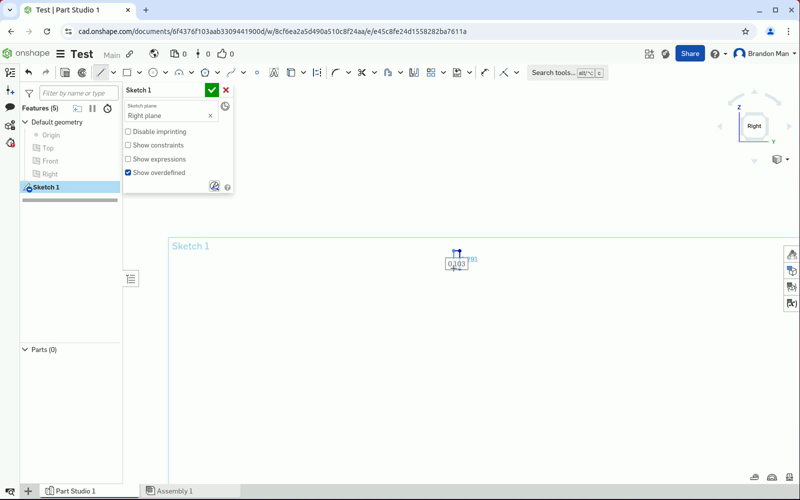
click(453, 267)
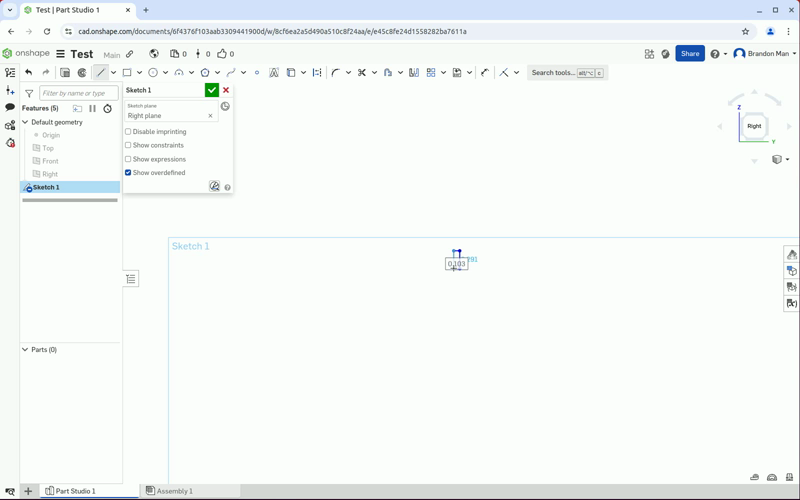
scroll(-6)
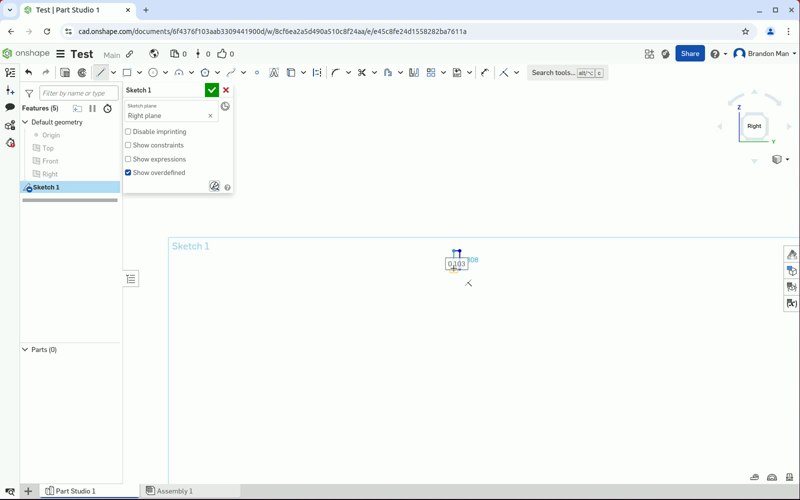
scroll(-6)
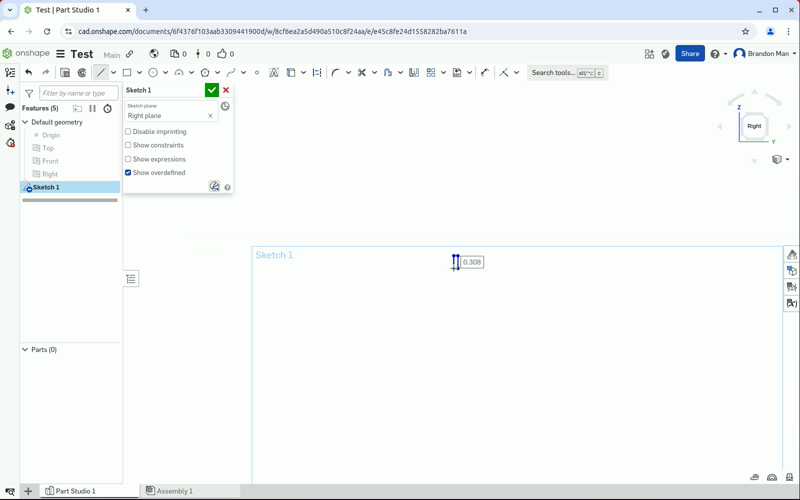
scroll(-6)
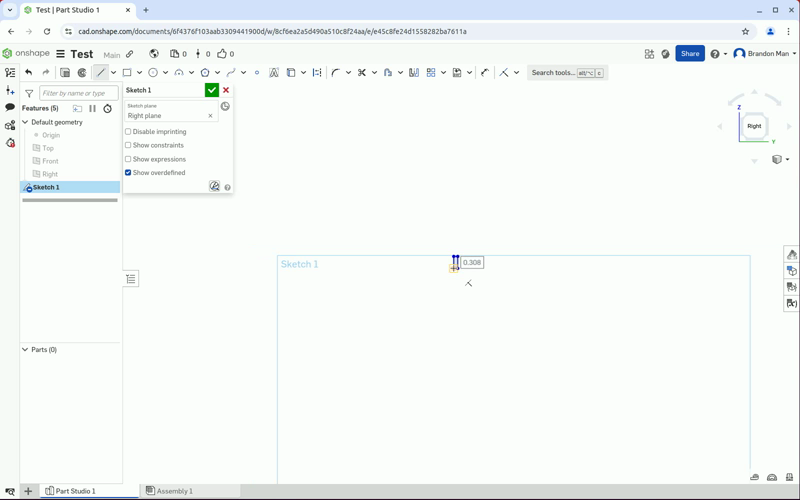
scroll(-6)
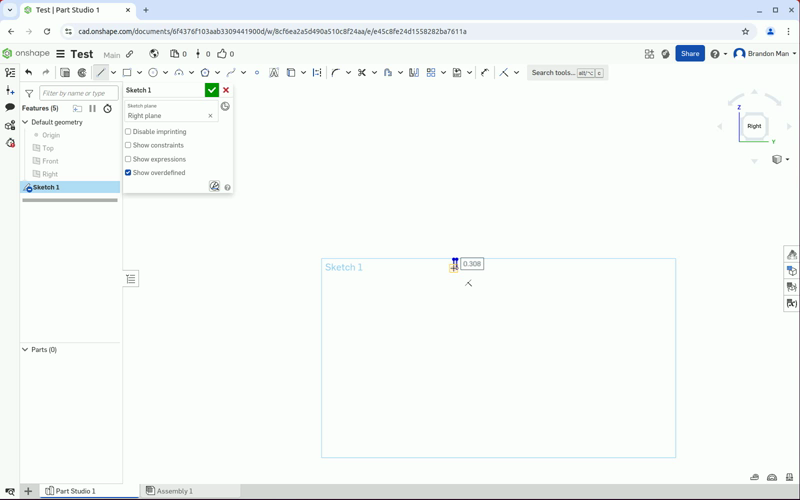
scroll(-6)
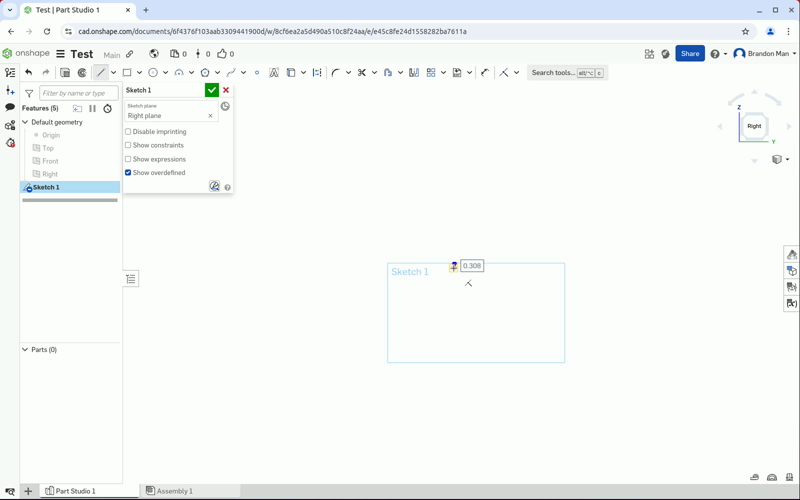
scroll(-6)
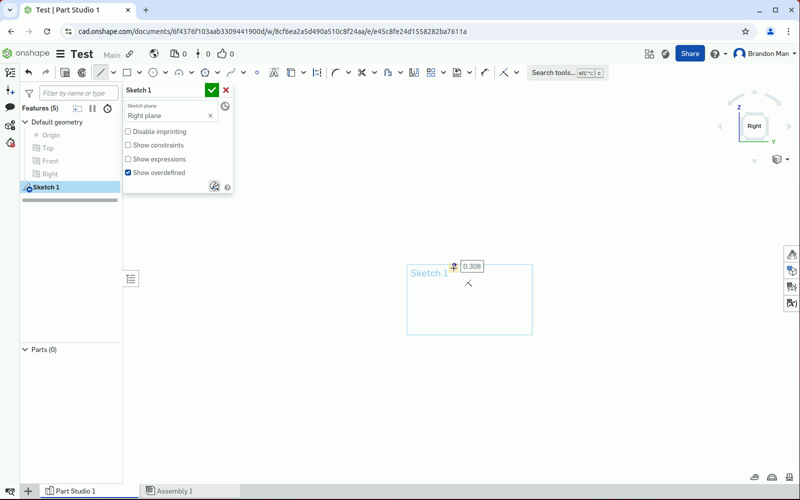
scroll(-6)
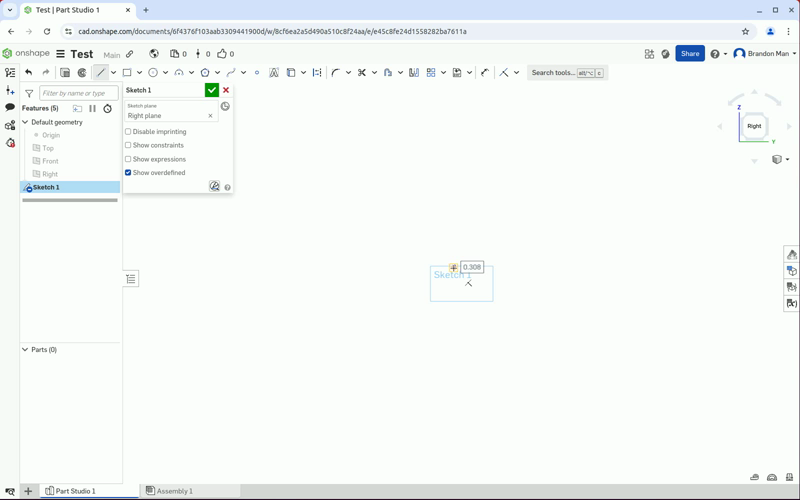
key(esc)
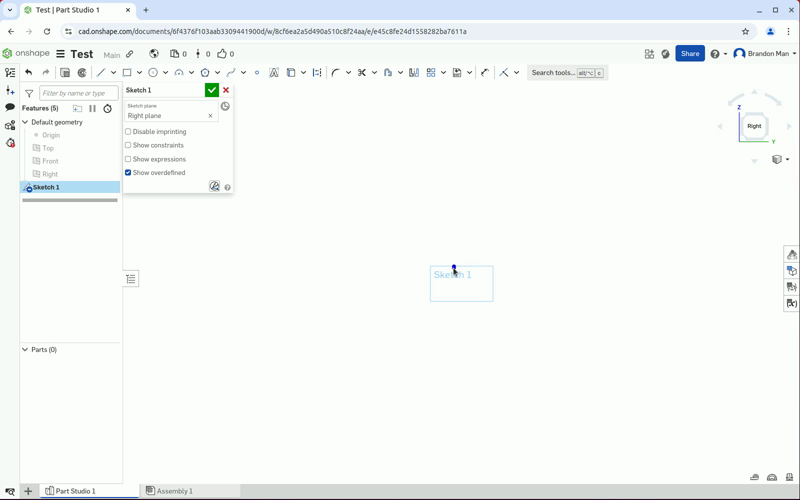
mouse_move(454, 266)
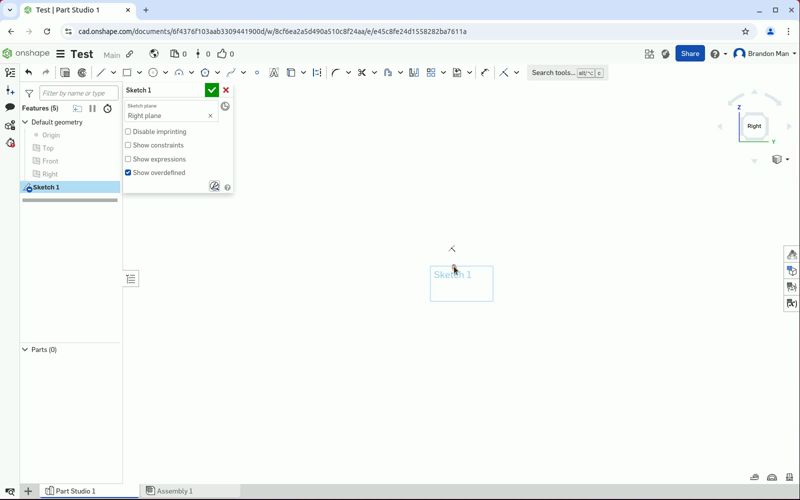
scroll(6)
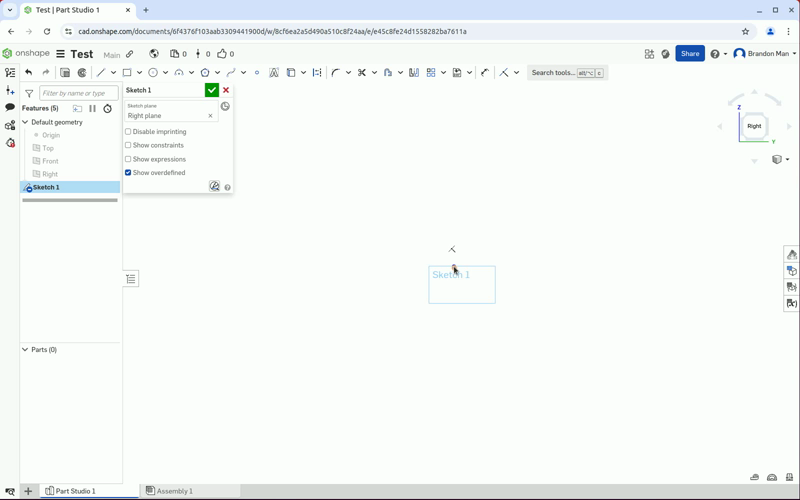
scroll(6)
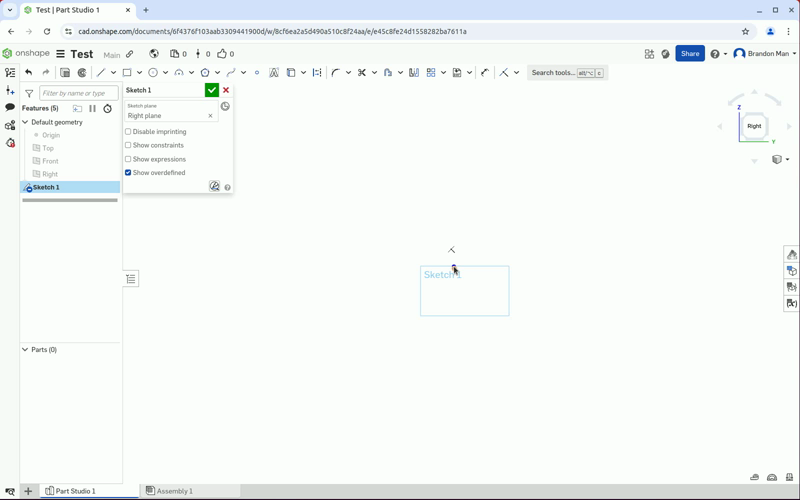
scroll(6)
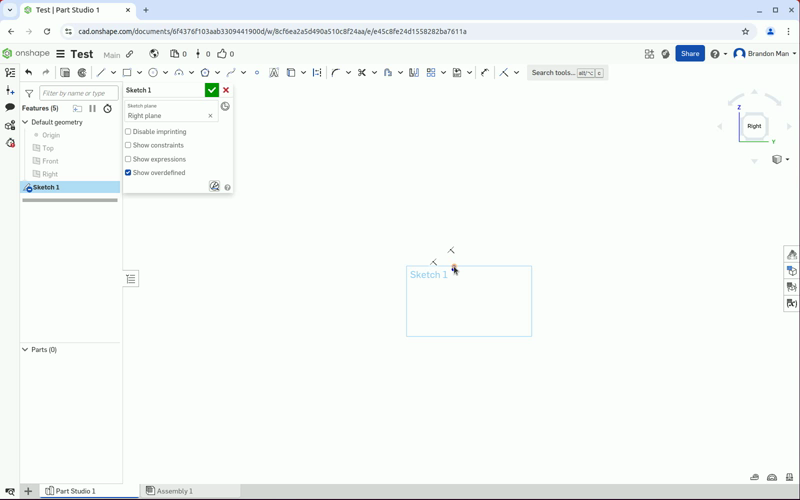
scroll(6)
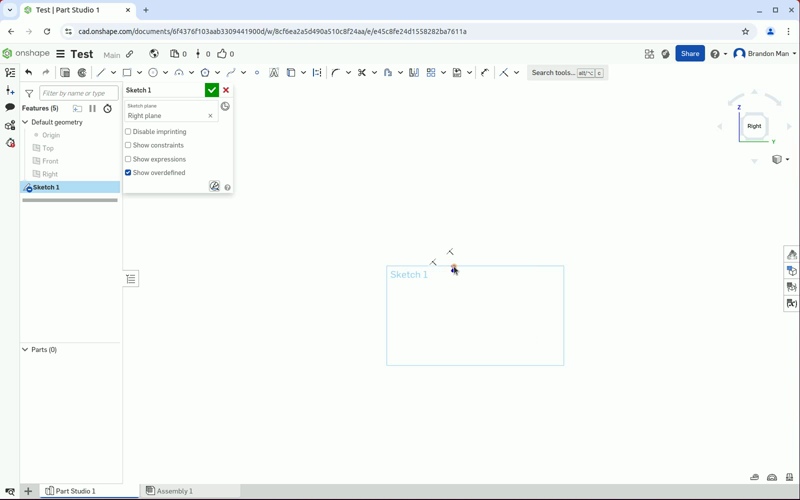
scroll(6)
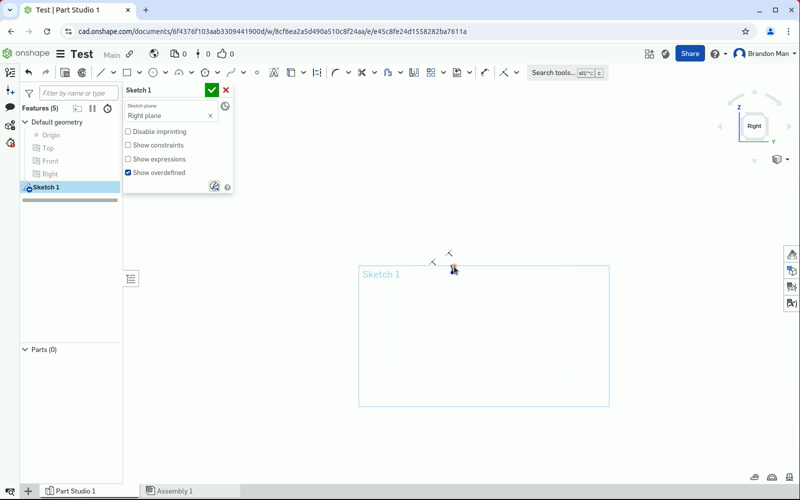
scroll(6)
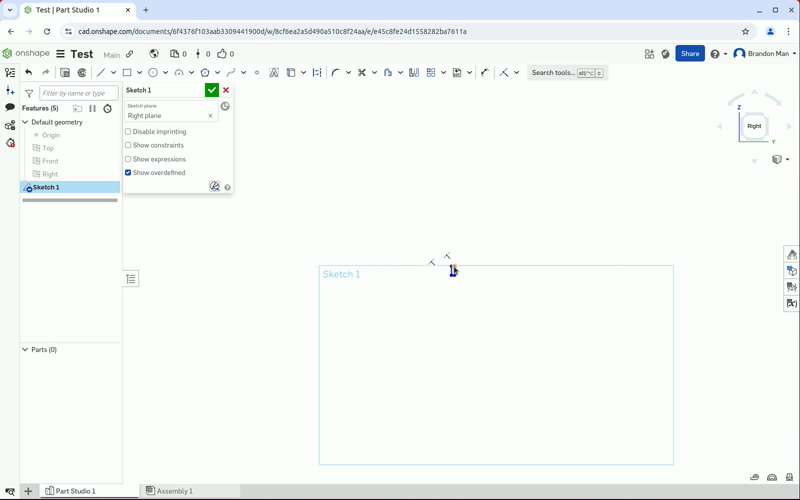
scroll(6)
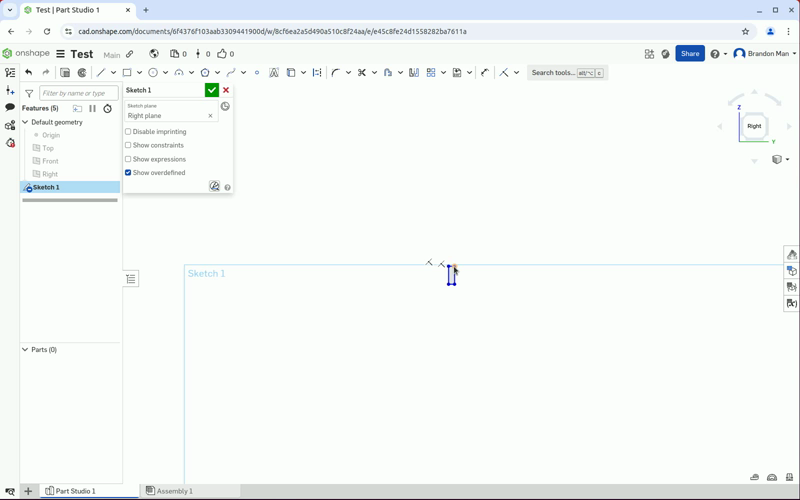
click(454, 266)
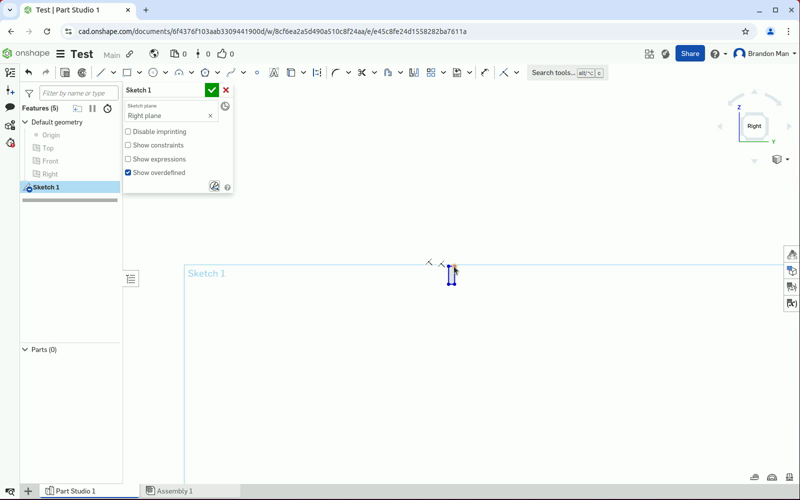
scroll(-6)
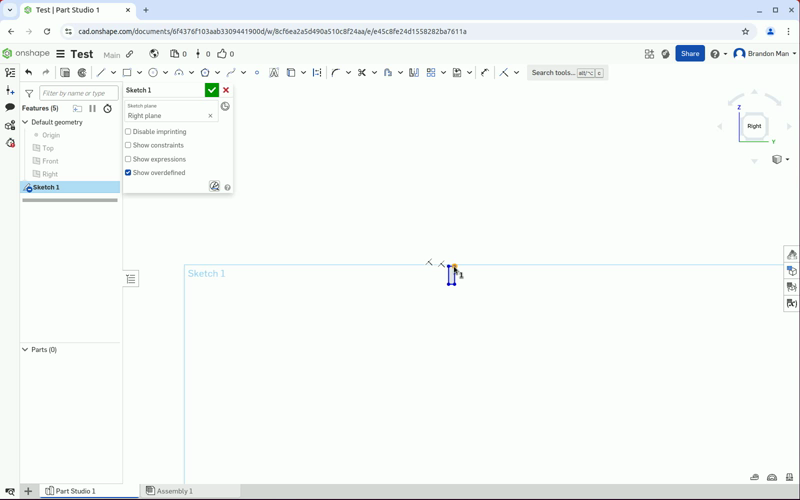
scroll(-6)
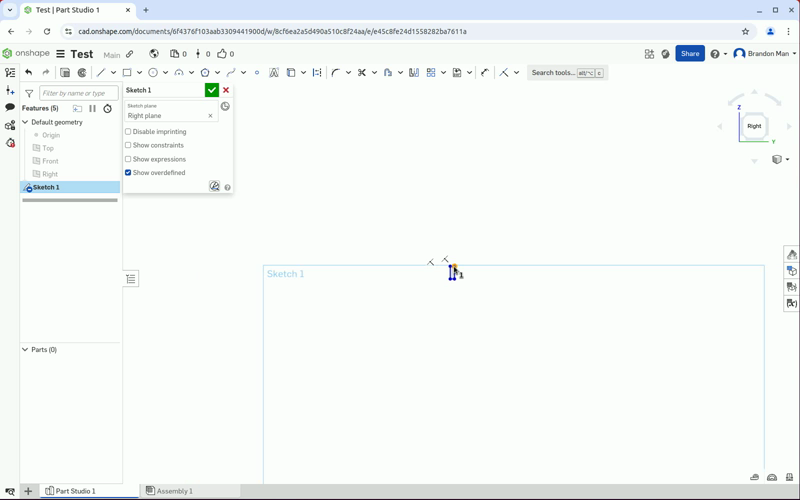
scroll(-6)
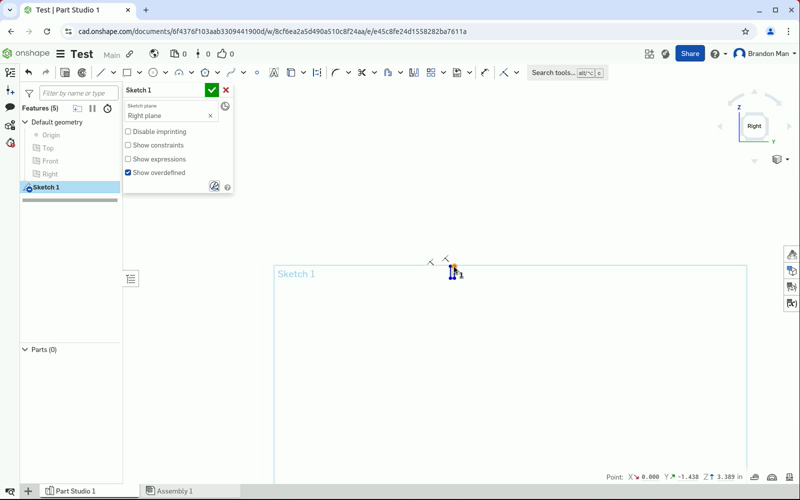
scroll(-6)
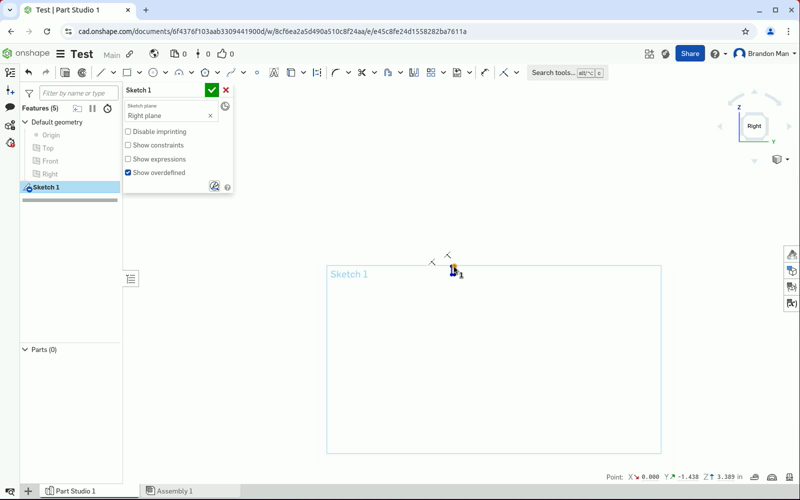
scroll(-6)
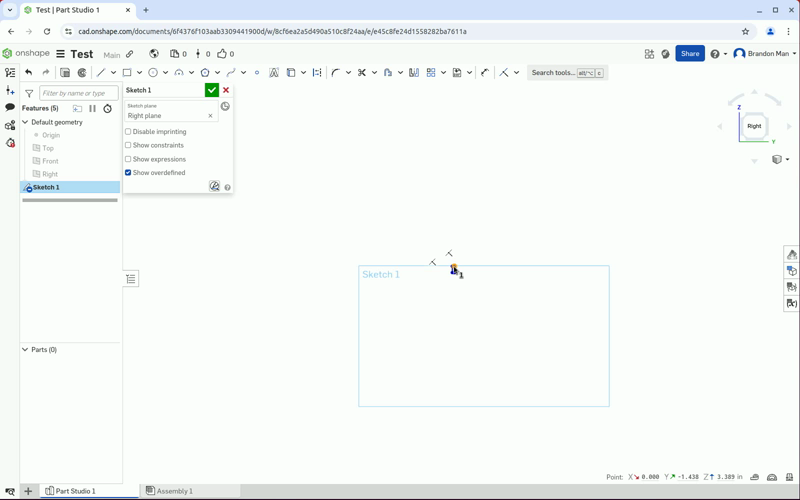
scroll(-6)
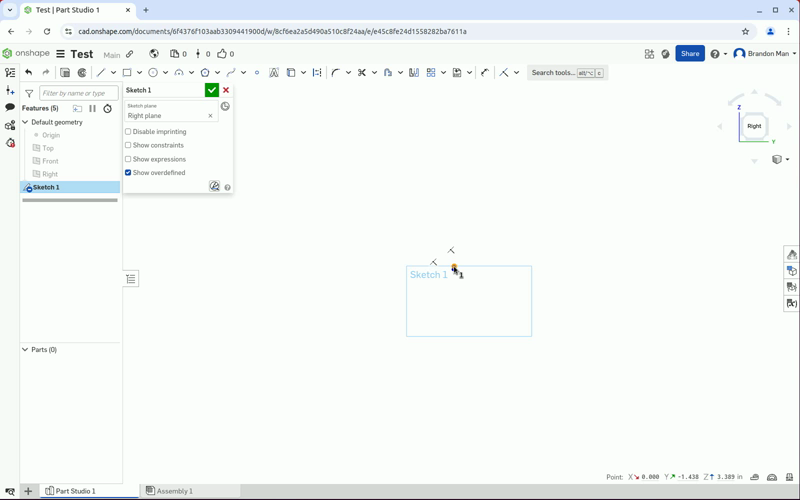
scroll(-6)
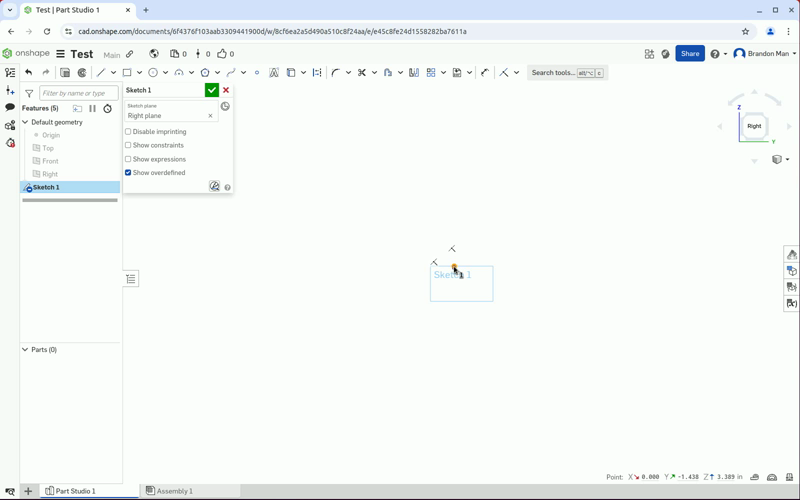
mouse_move(73, 352)
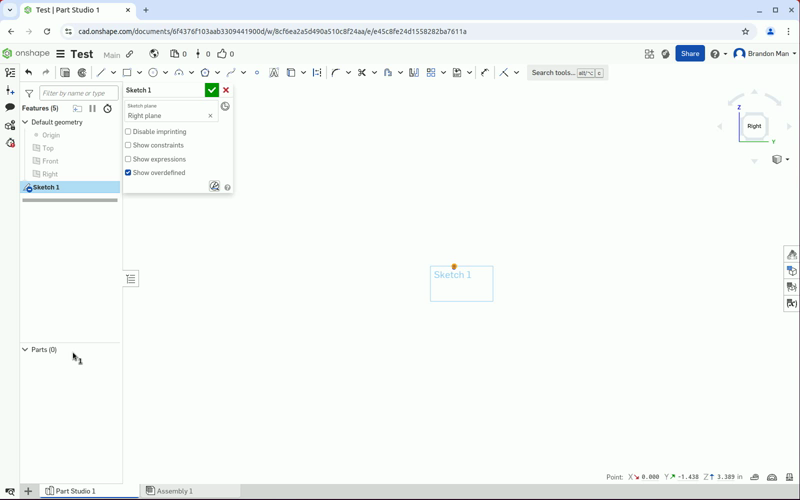
key(shift+y)
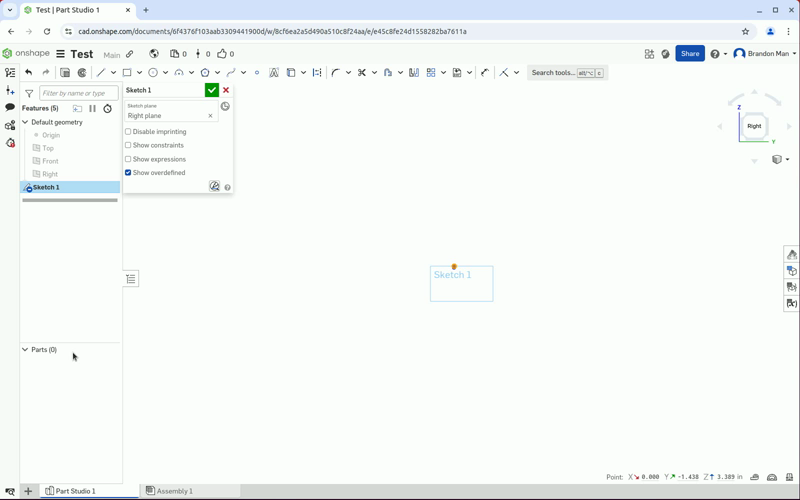
key(shift+e)
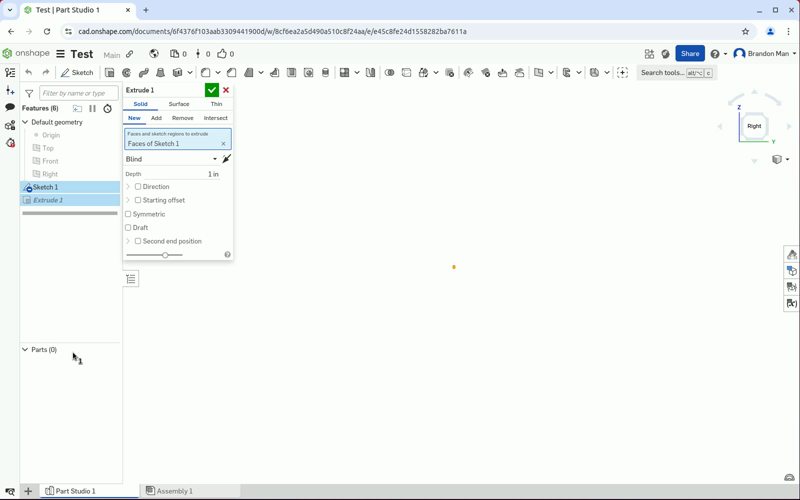
mouse_move(143, 106)
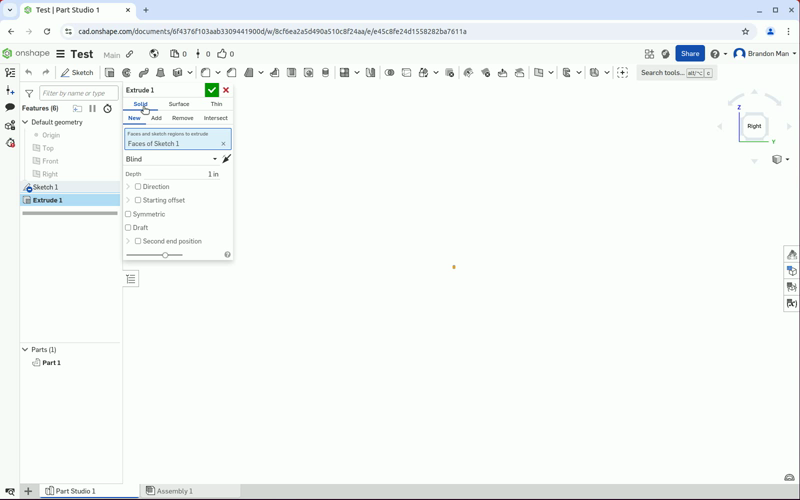
click(143, 106)
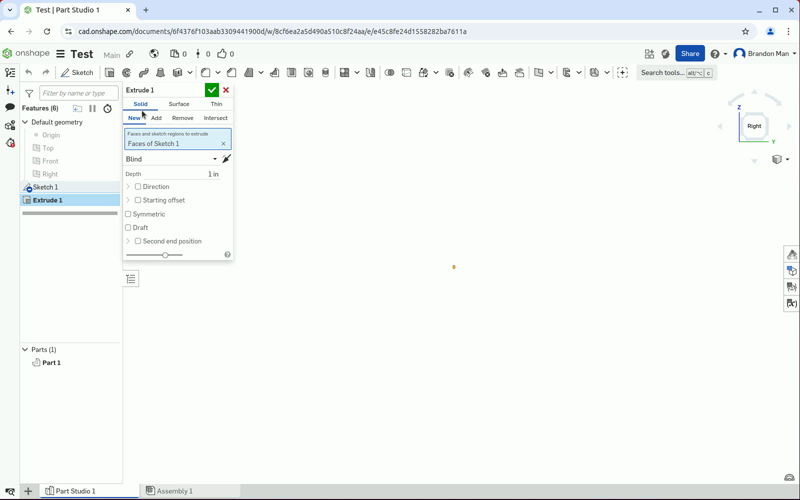
mouse_move(137, 120)
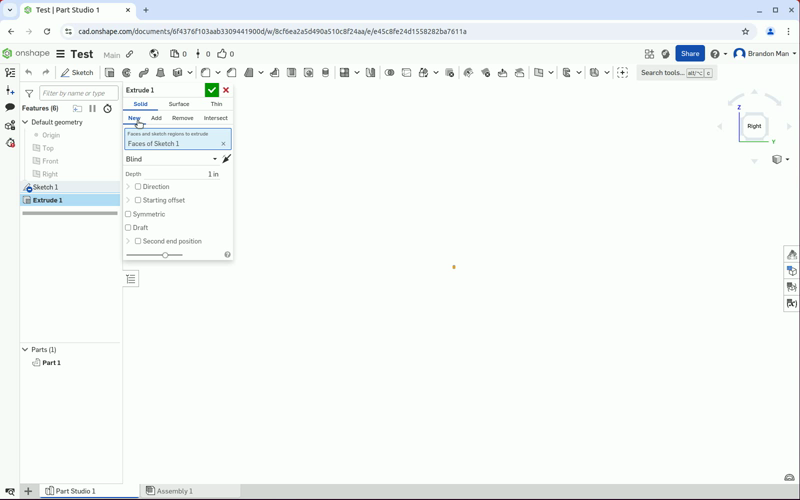
click(137, 120)
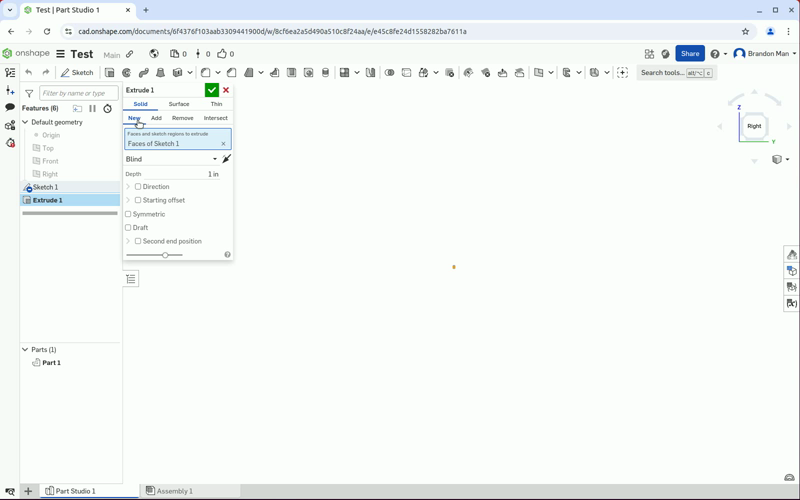
key(tab, 4)
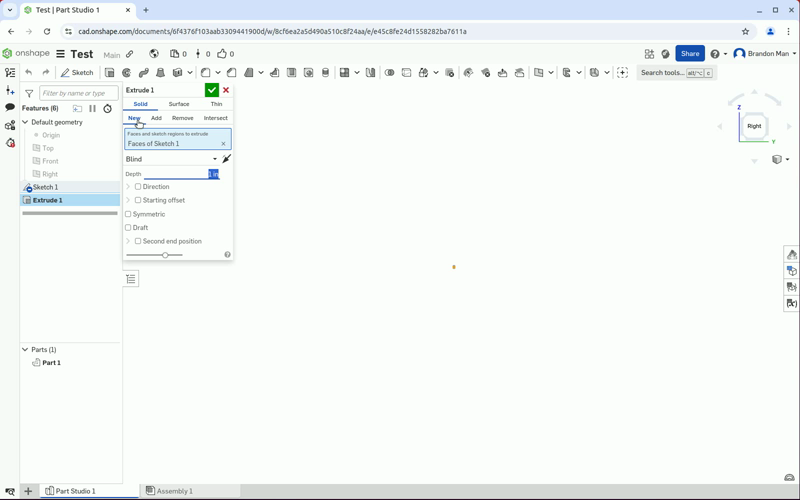
text(0.722)
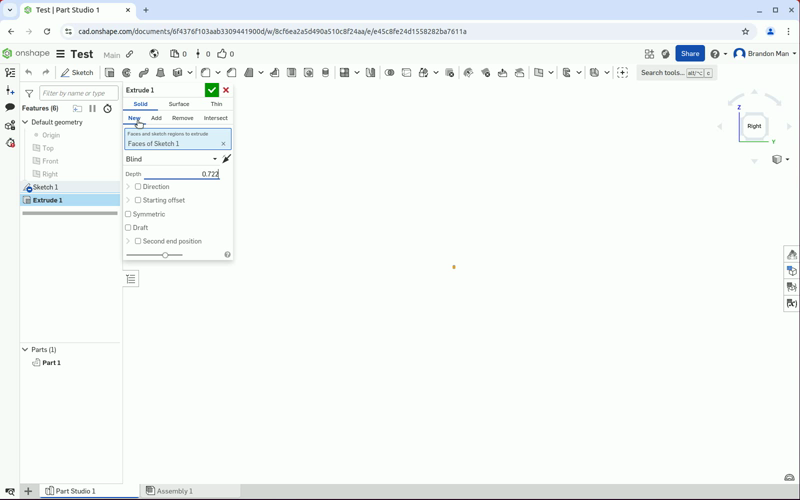
key(enter)
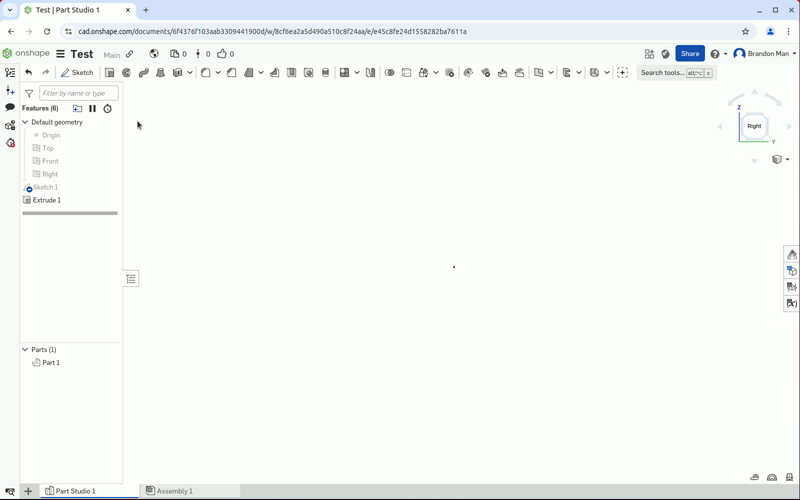
key(shift+h)
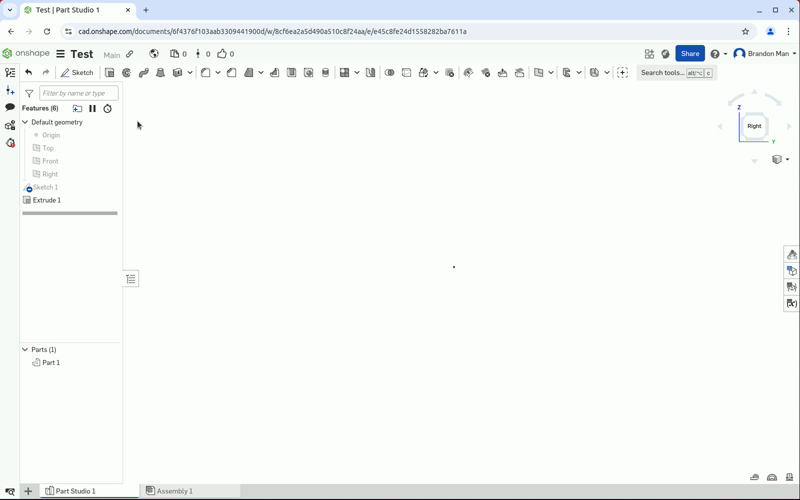
key(shift+h)
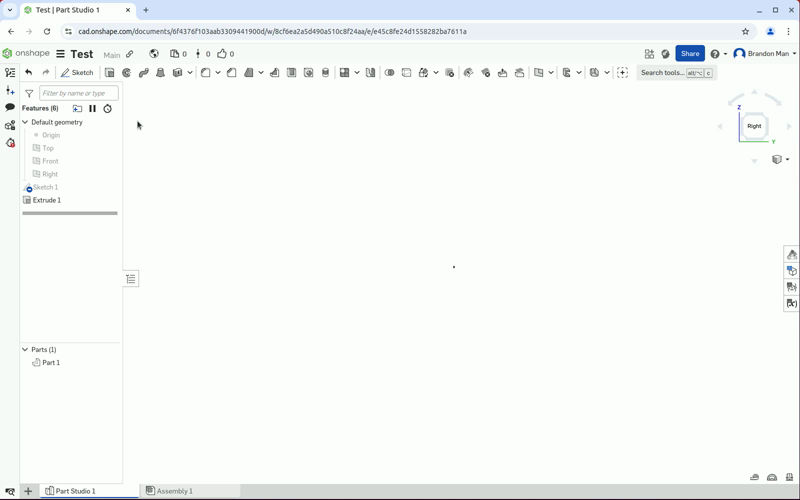
mouse_move(73, 189)
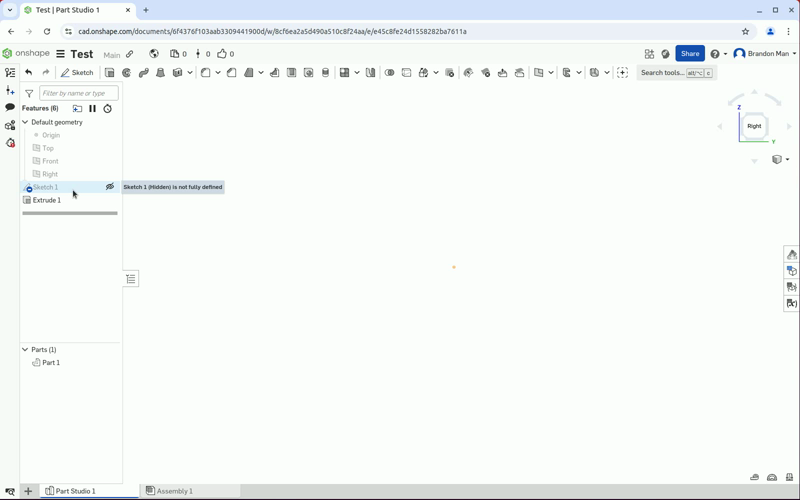
click(73, 189)
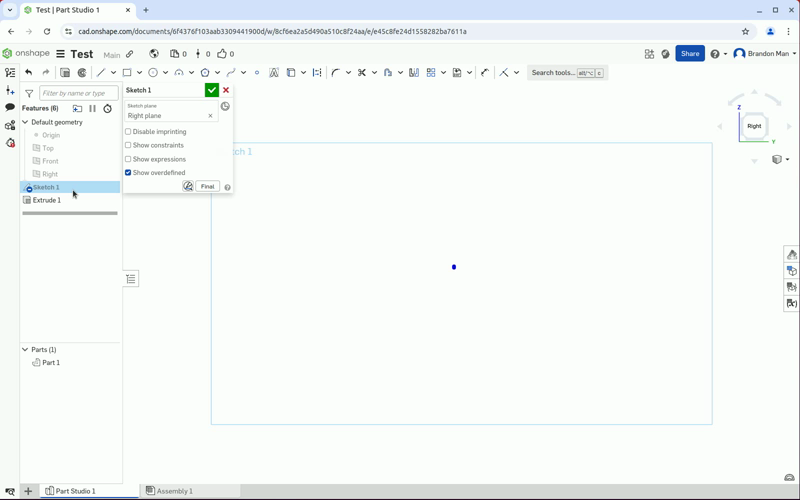
mouse_move(229, 92)
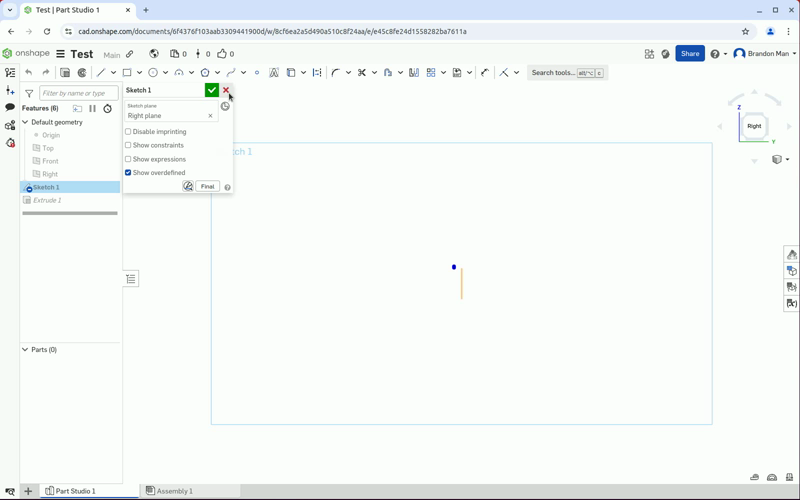
click(229, 92)
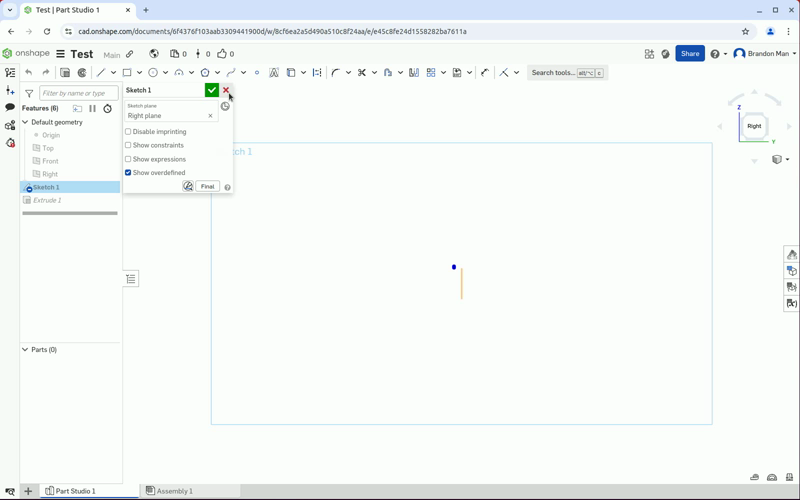
key(shift+s)
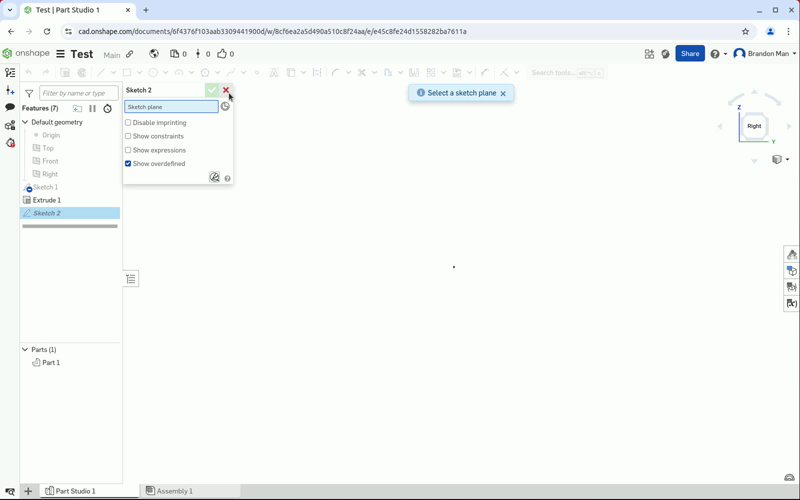
mouse_move(73, 176)
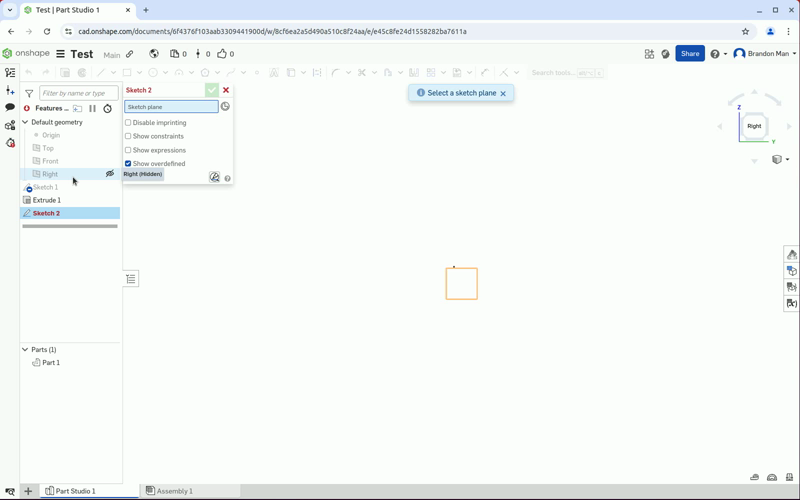
click(73, 176)
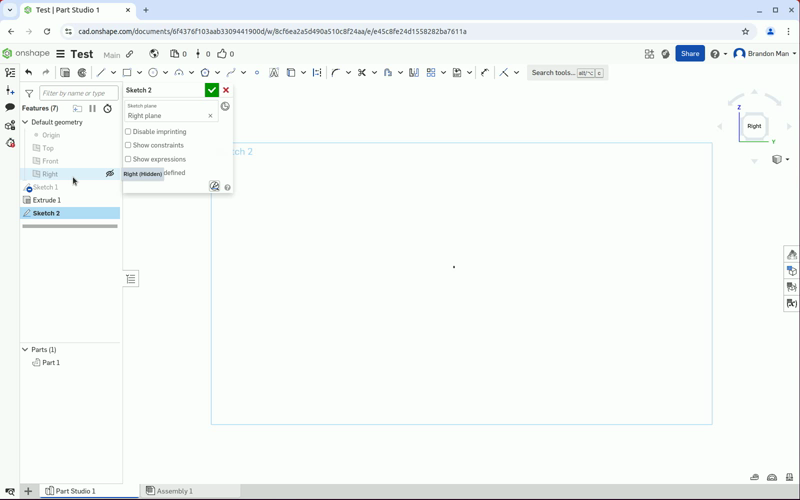
mouse_move(73, 352)
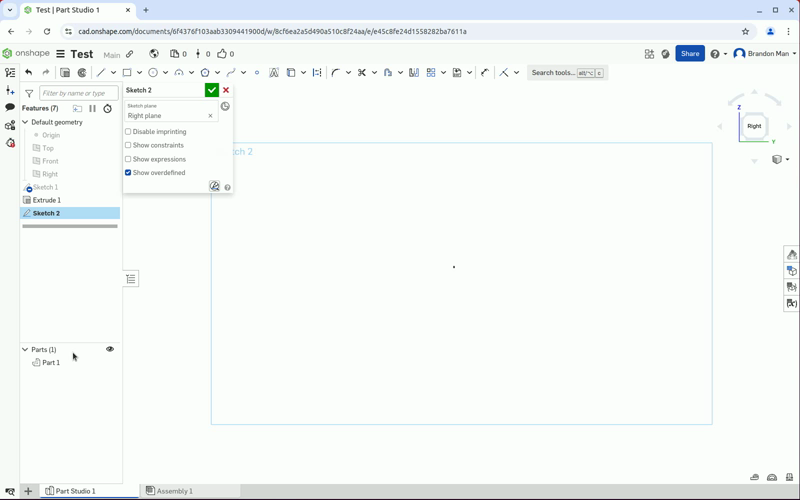
key(y)
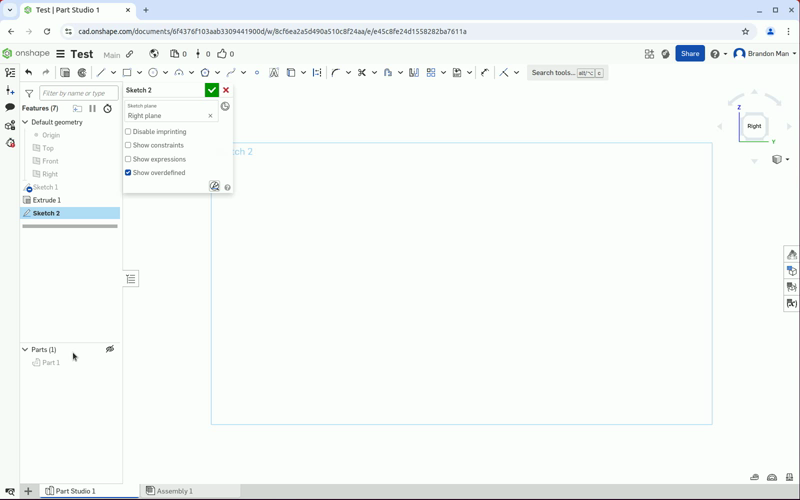
key(l)
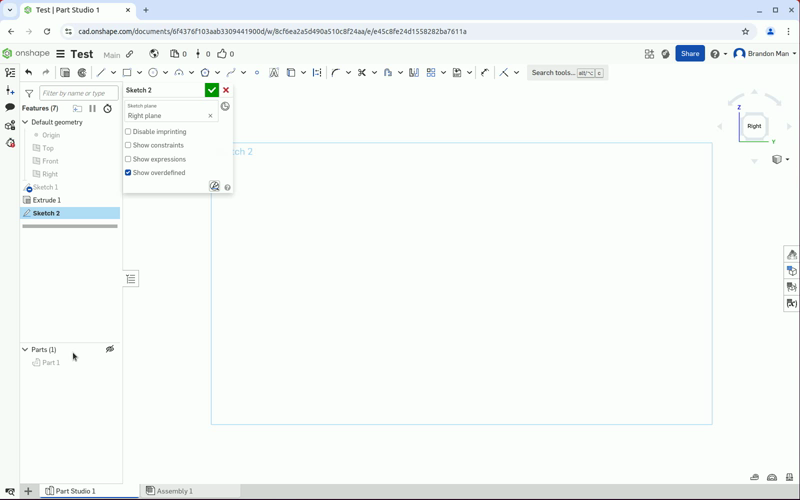
key_down(shift)
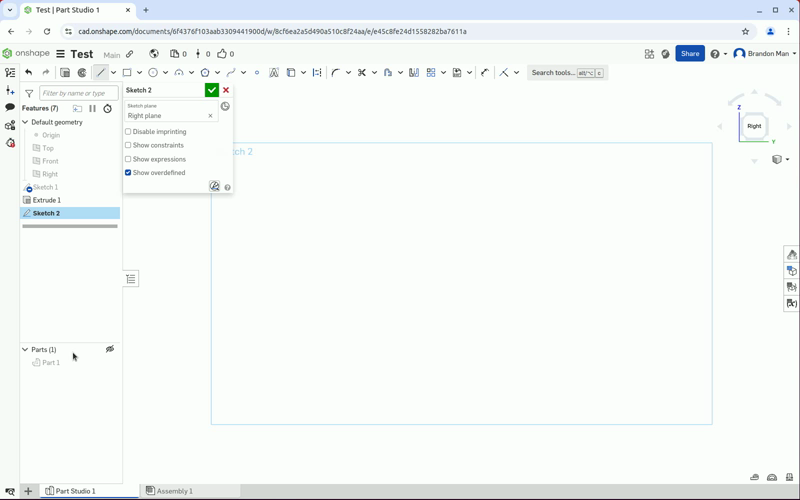
mouse_move(458, 276)
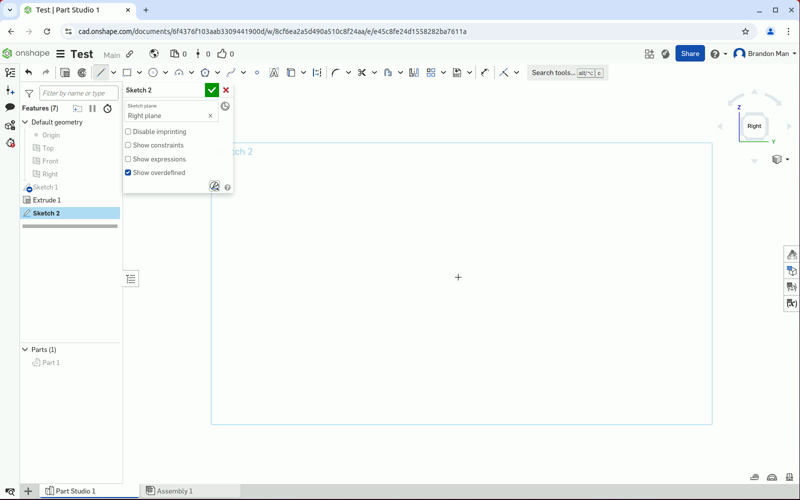
click(458, 276)
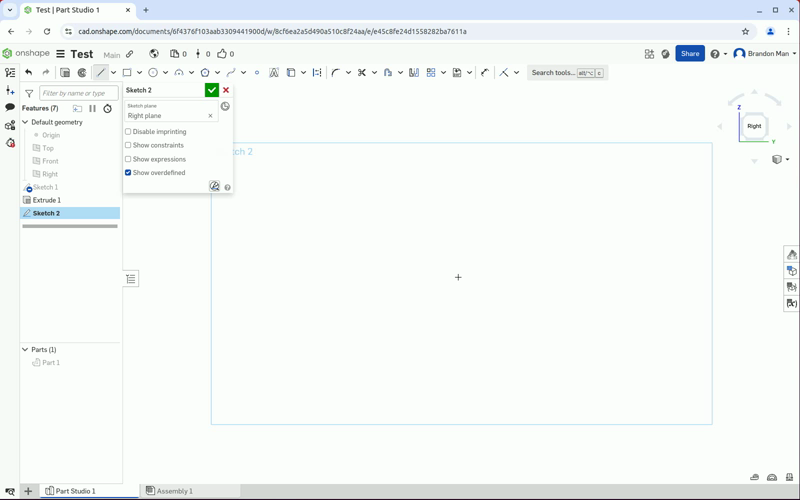
key_up(shift)
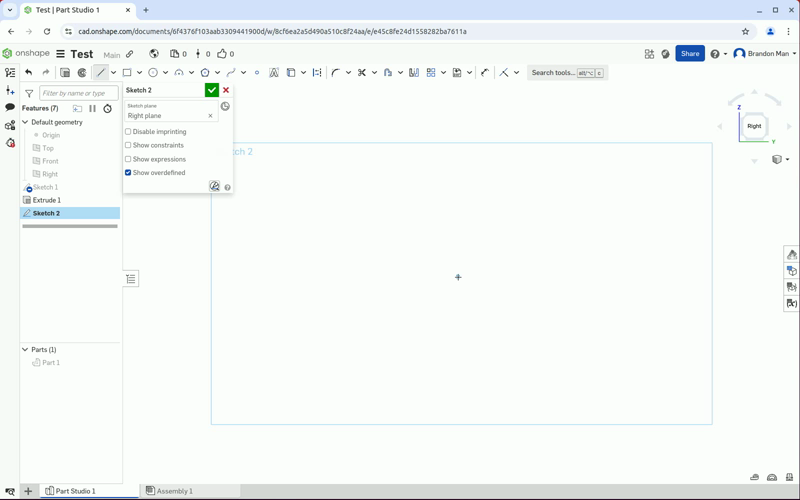
key_down(shift)
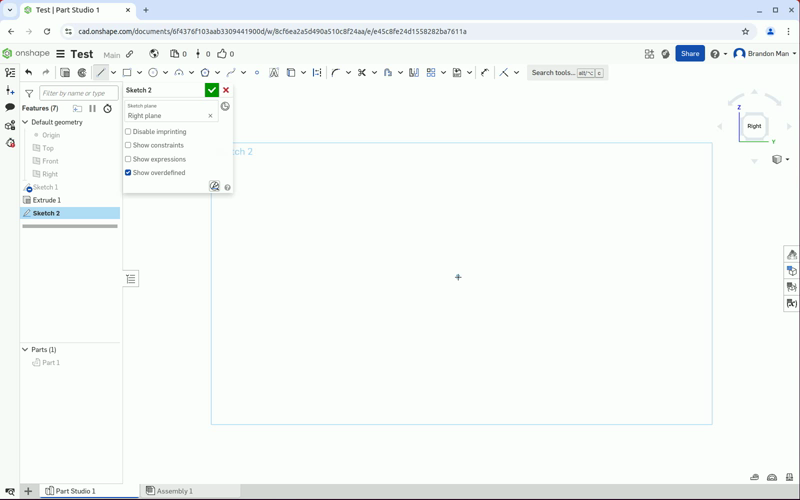
mouse_move(488, 276)
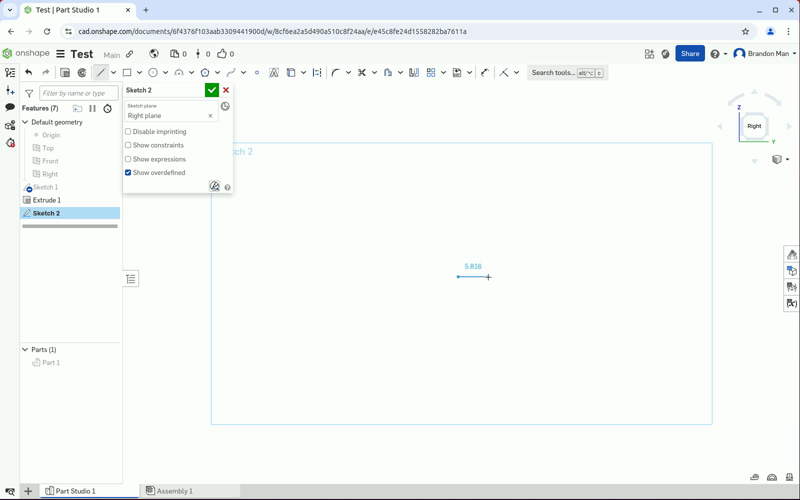
mouse_move(501, 276)
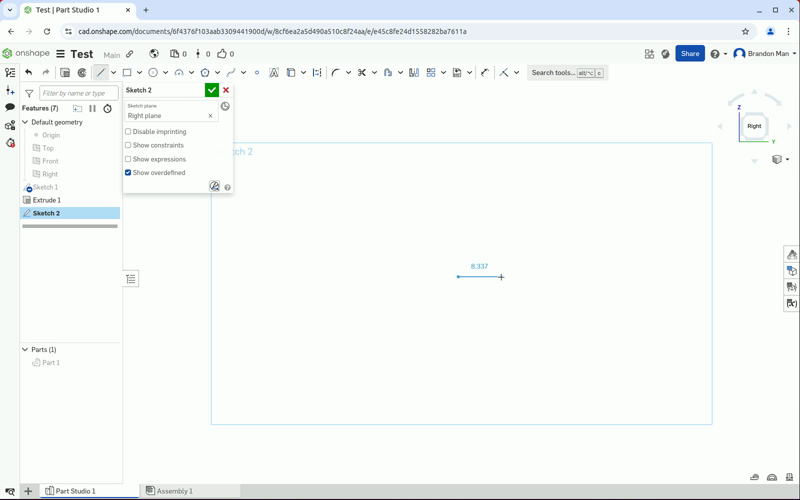
click(501, 276)
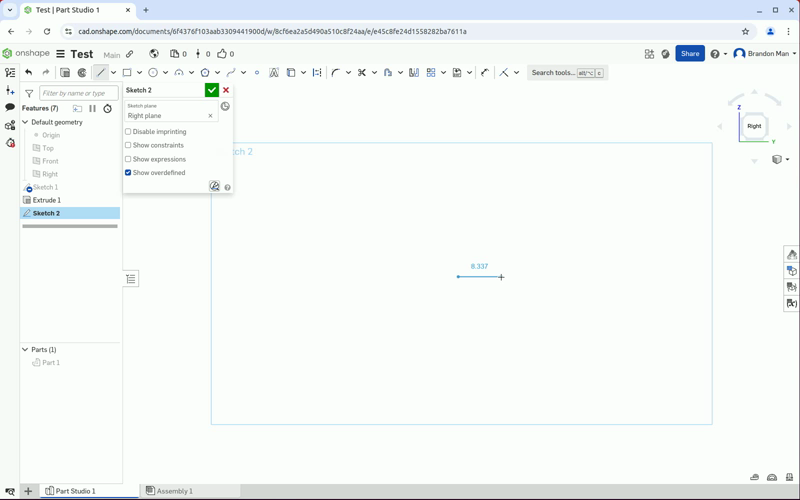
key_up(shift)
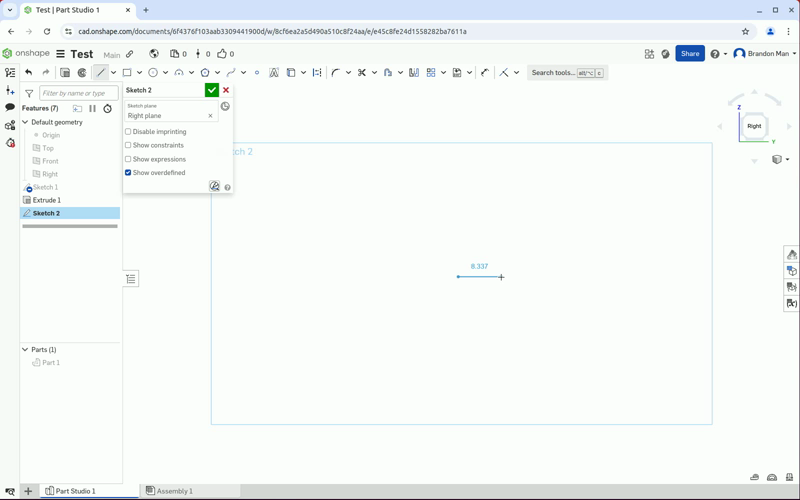
key_down(shift)
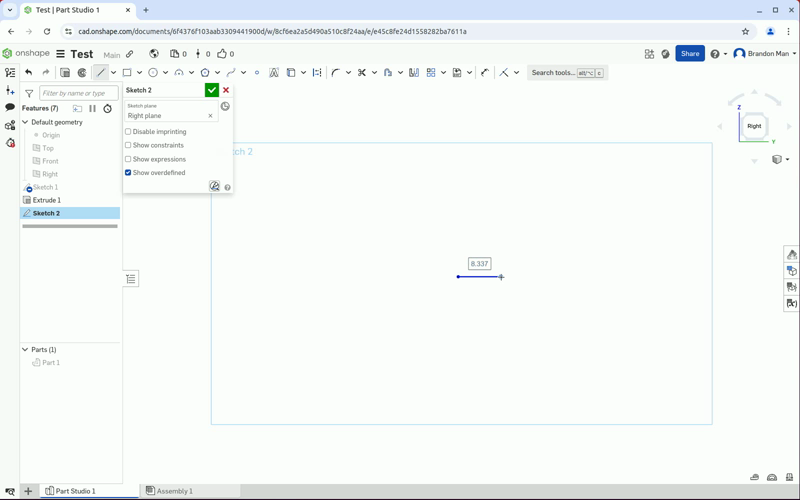
mouse_move(501, 170)
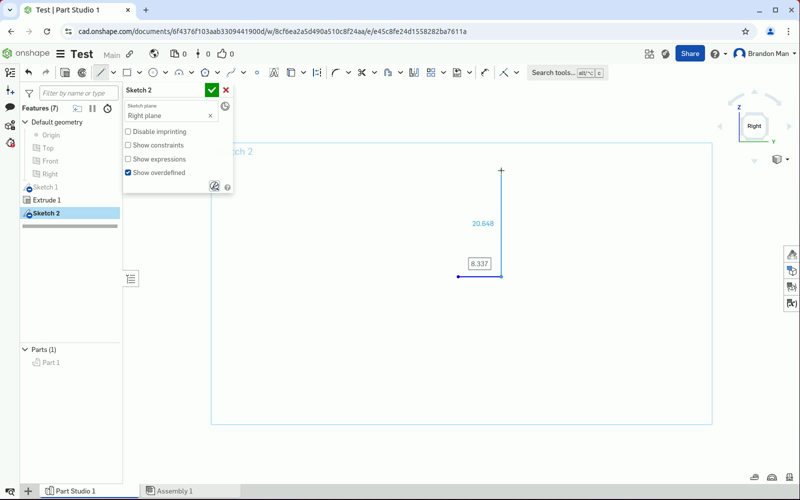
click(501, 170)
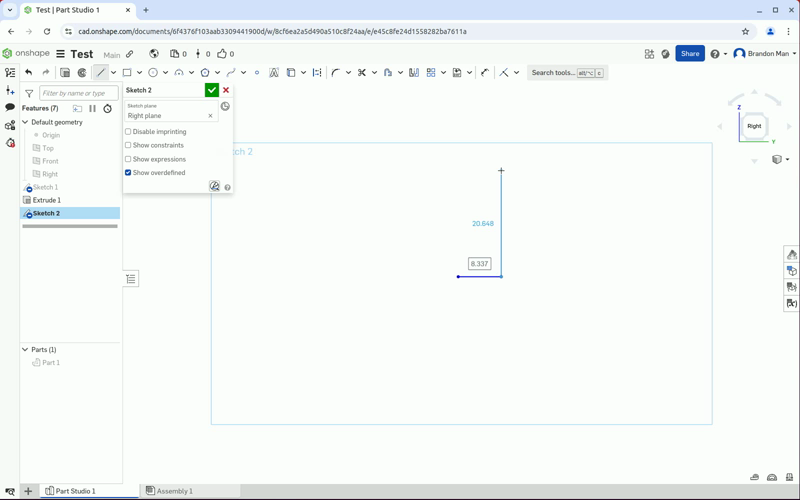
key_up(shift)
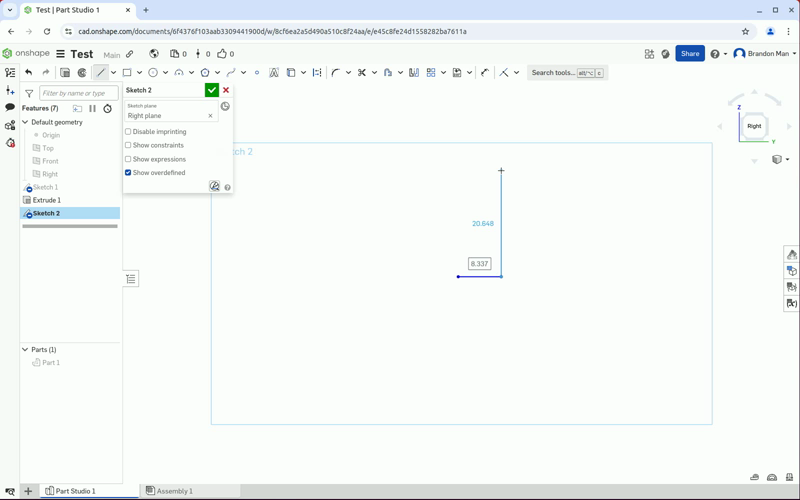
key_down(shift)
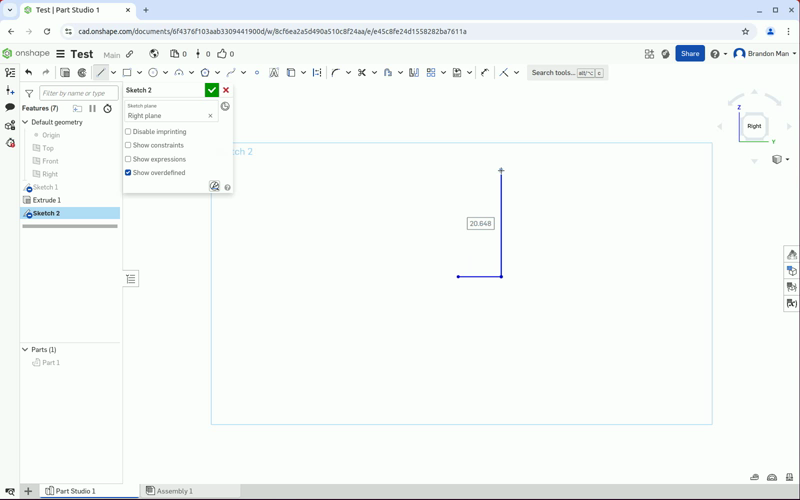
mouse_move(531, 170)
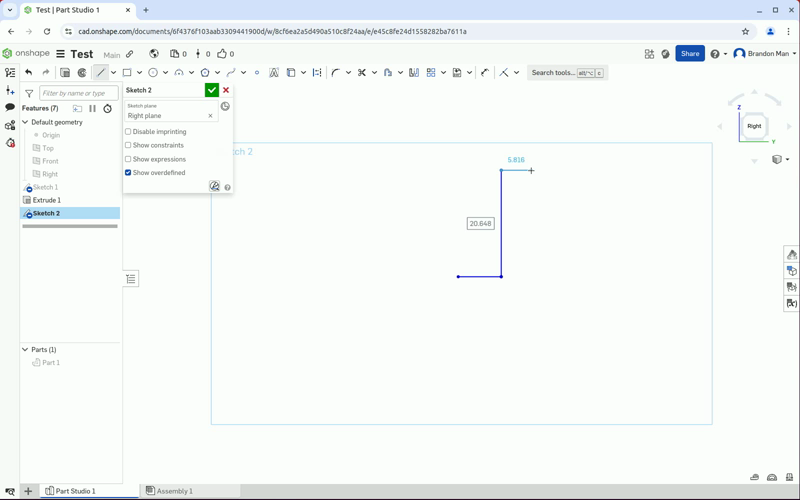
mouse_move(458, 170)
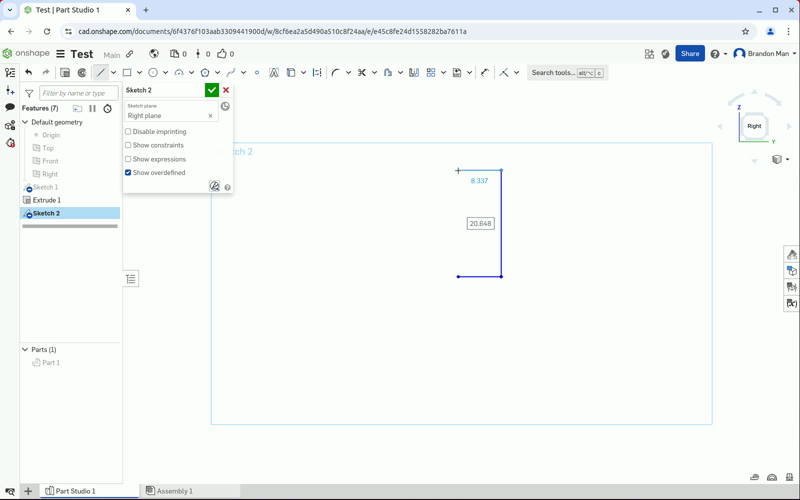
click(458, 170)
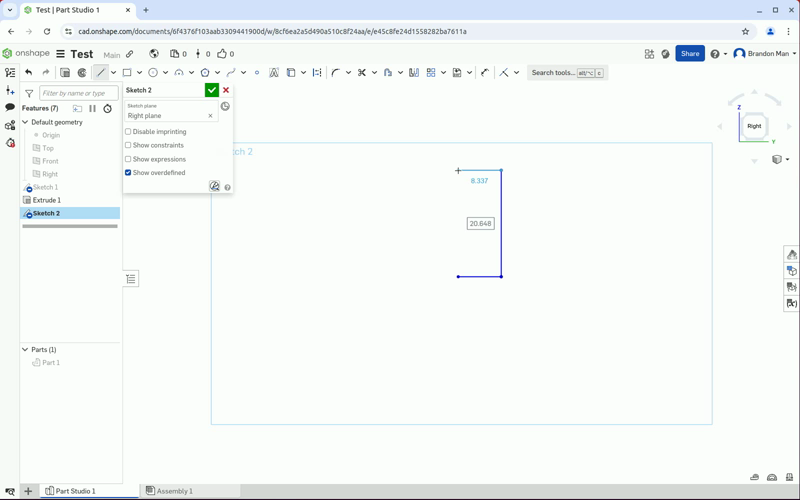
key_up(shift)
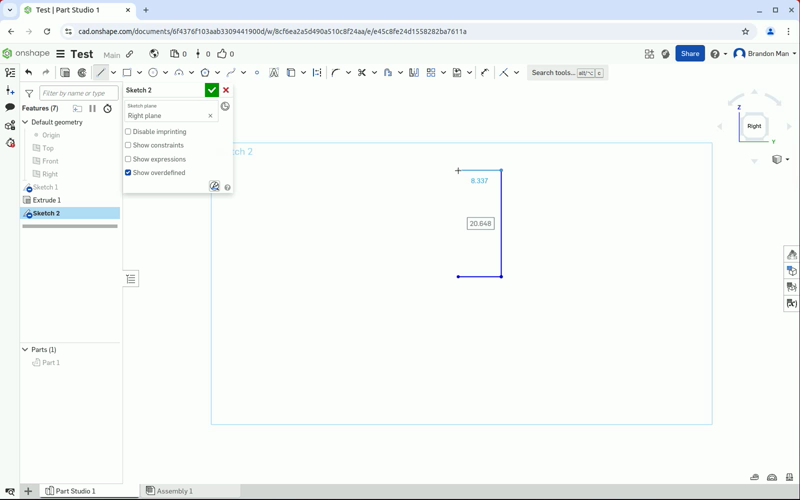
key_down(shift)
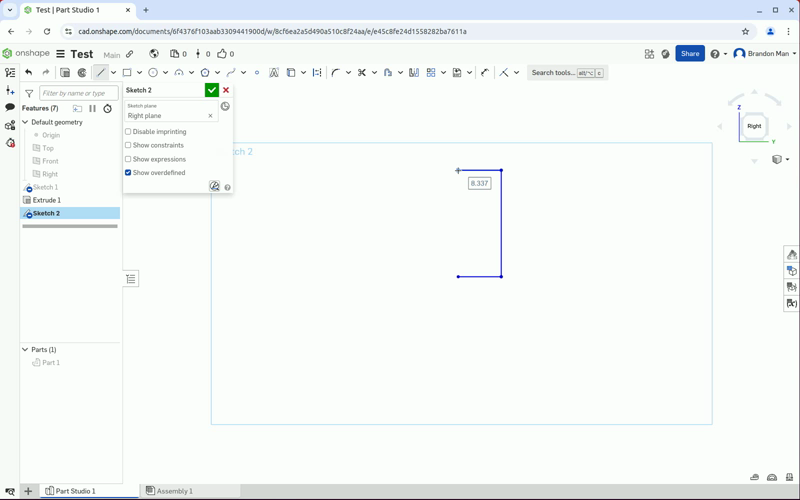
mouse_move(458, 276)
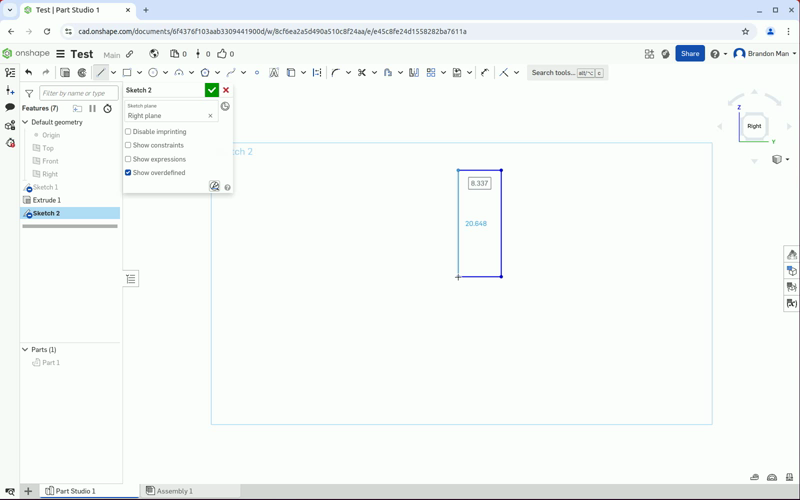
key_up(shift)
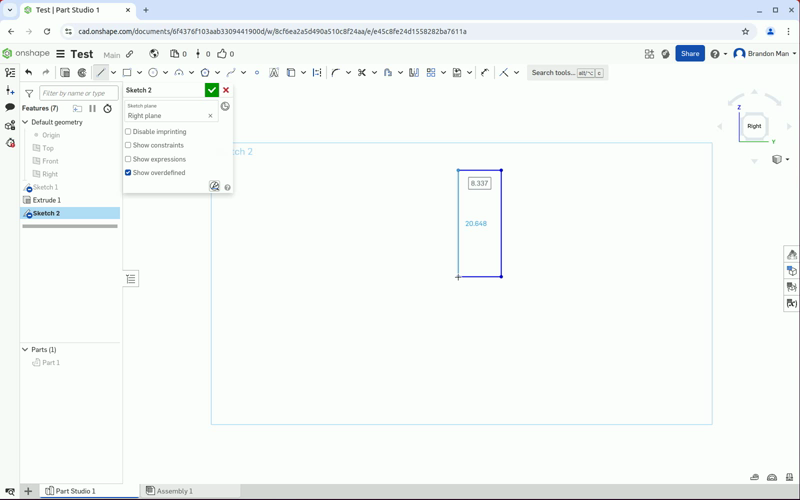
click(458, 276)
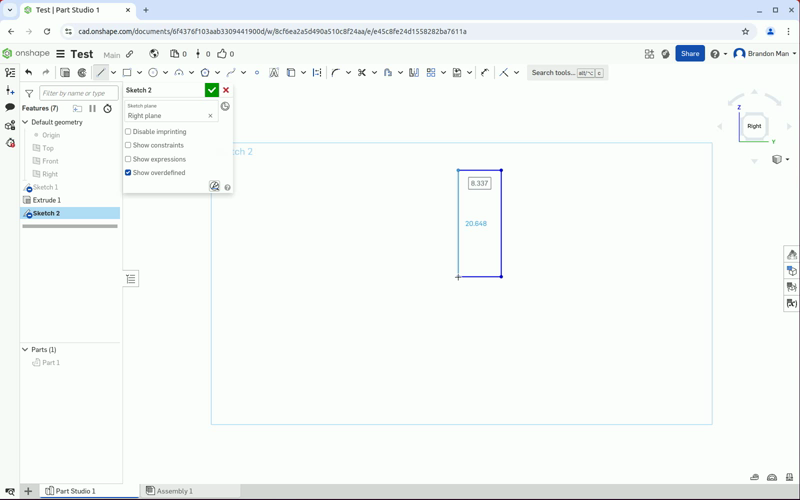
key(esc)
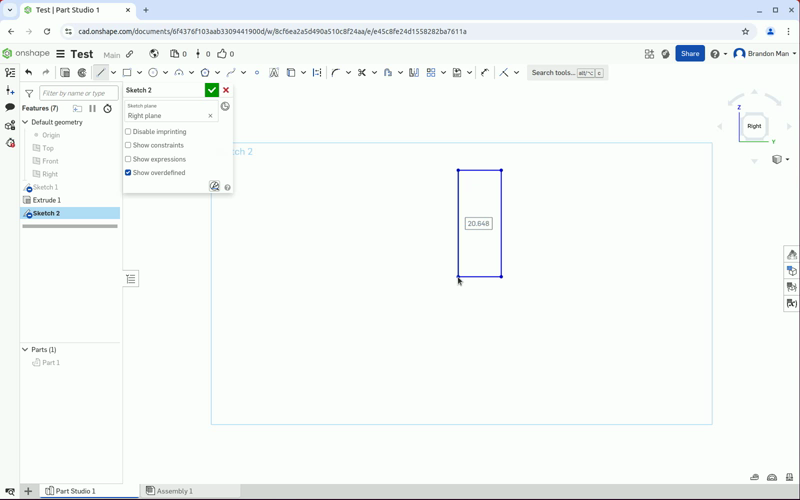
mouse_move(472, 271)
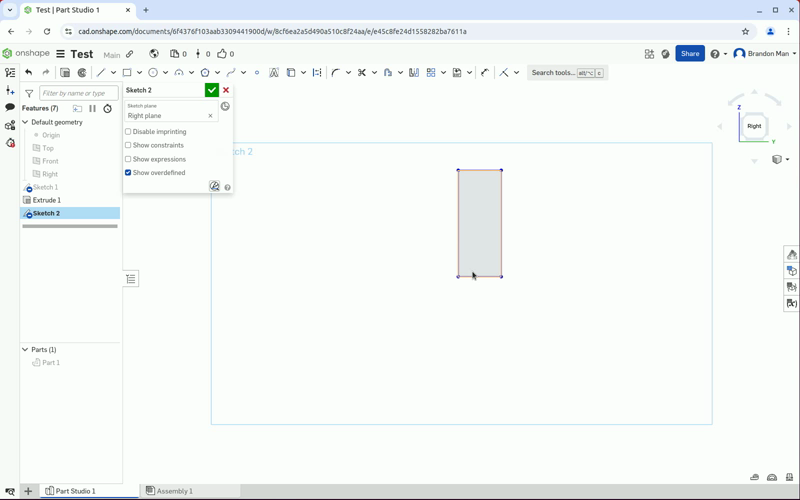
click(472, 271)
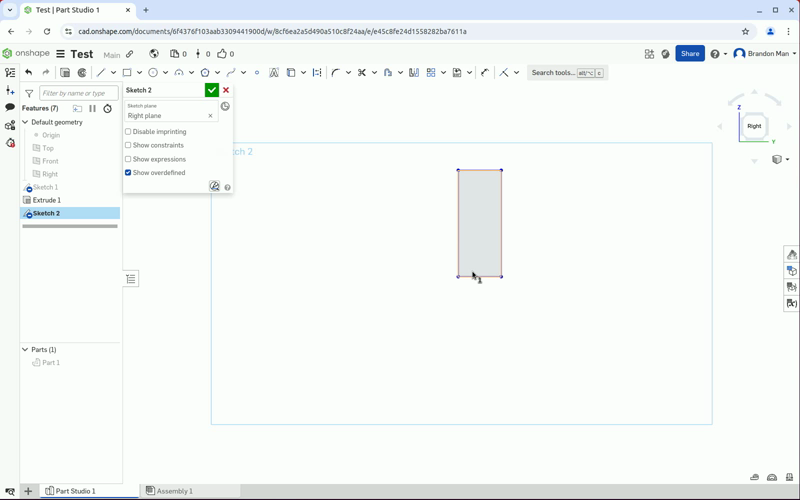
mouse_move(73, 352)
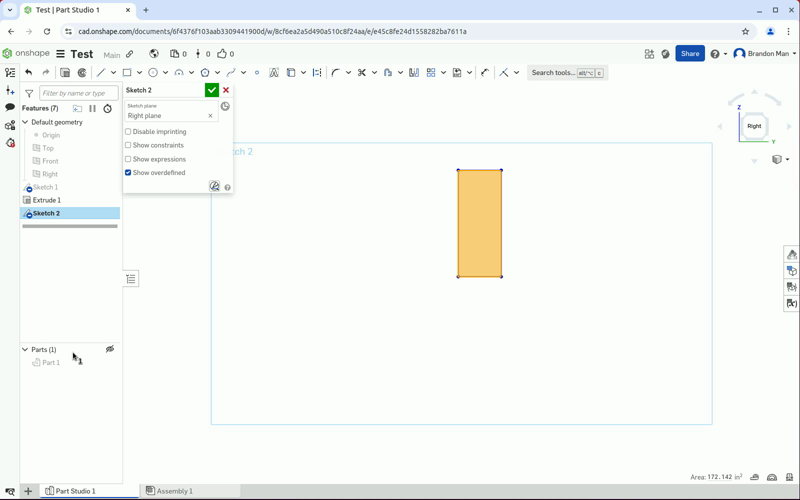
key(shift+y)
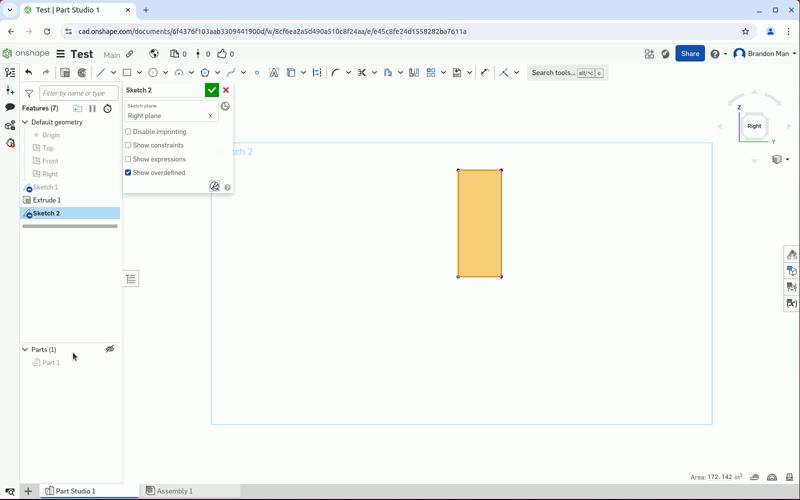
key(shift+e)
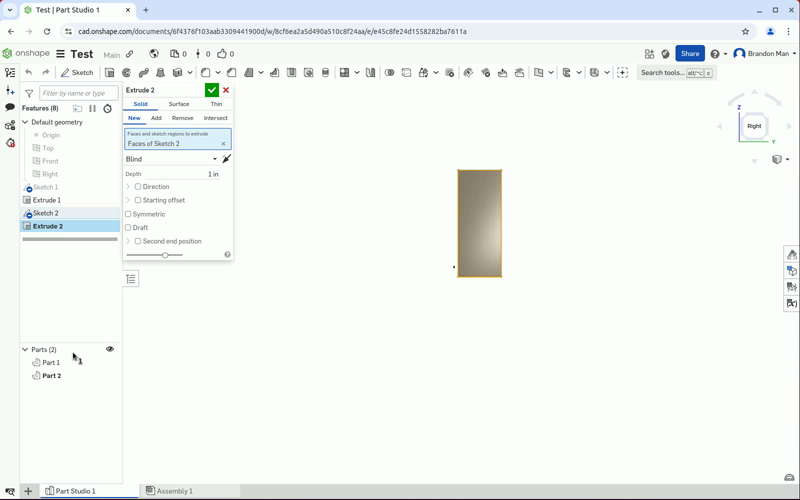
mouse_move(143, 106)
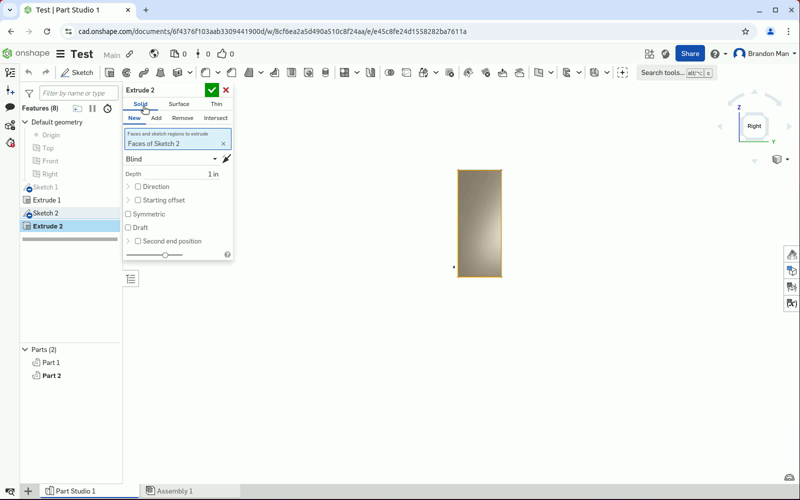
click(143, 106)
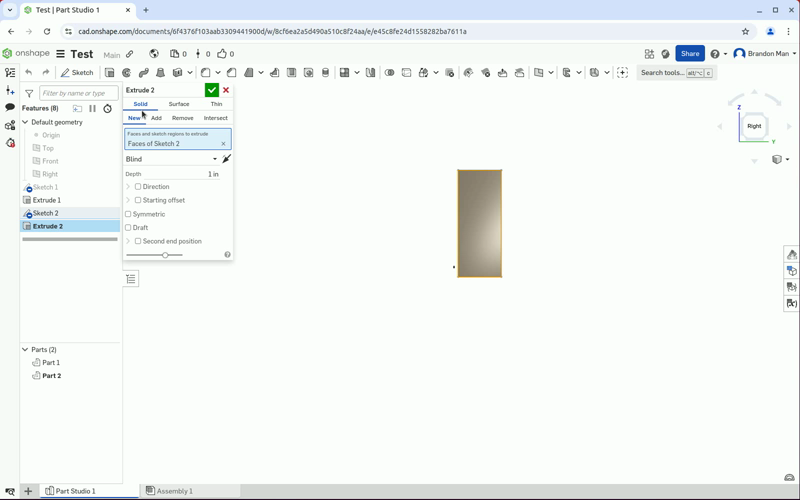
mouse_move(137, 120)
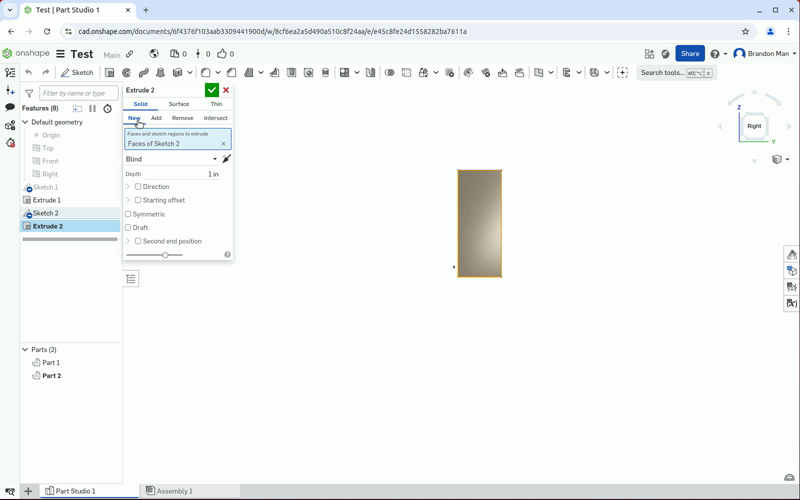
click(137, 120)
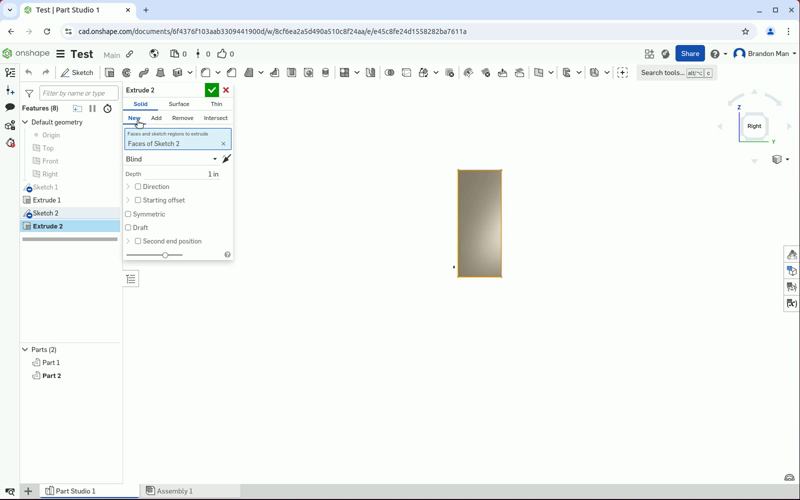
key(tab, 4)
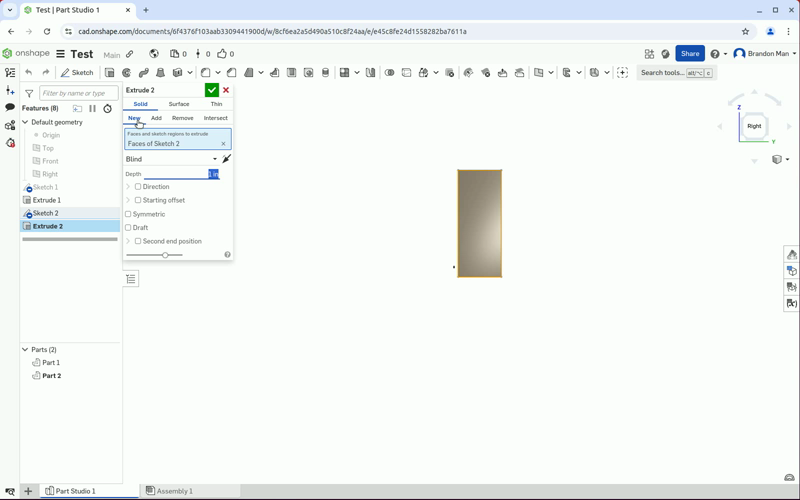
text(0.722)
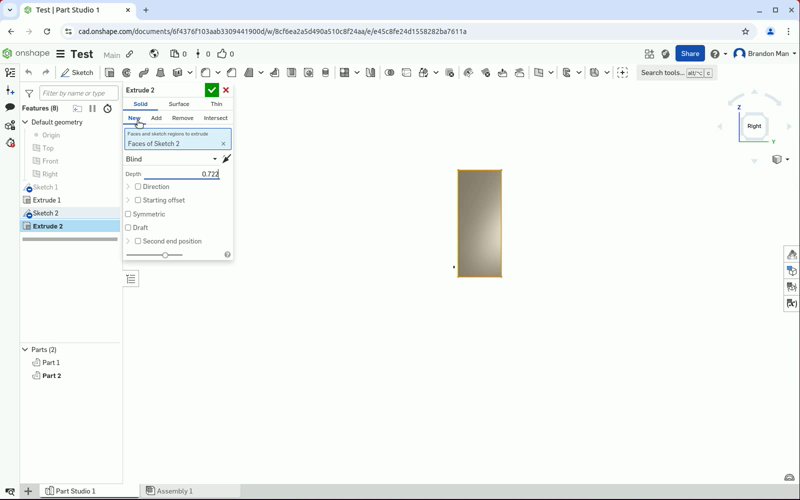
key(enter)
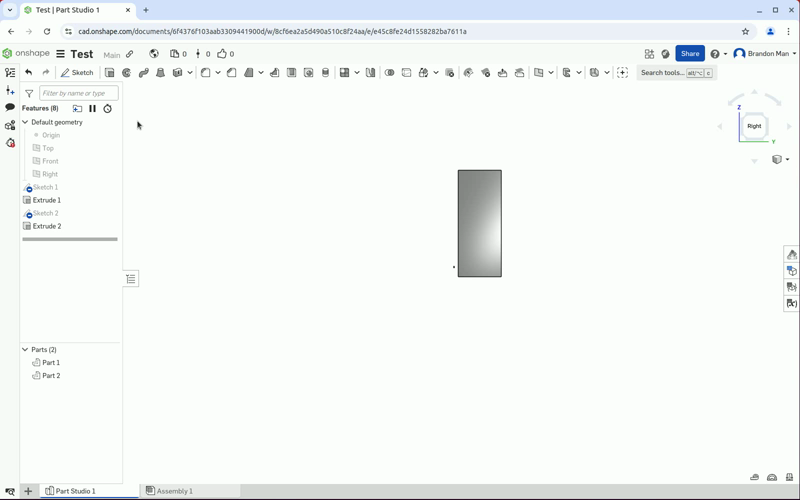
key(shift+h)
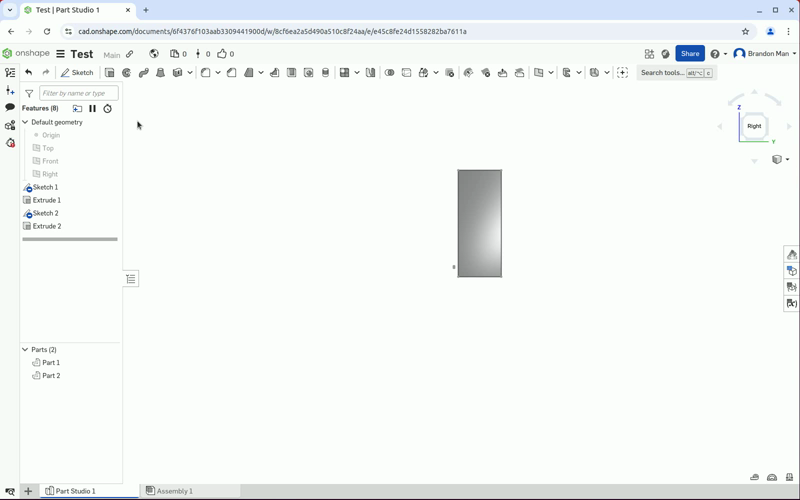
key(shift+h)
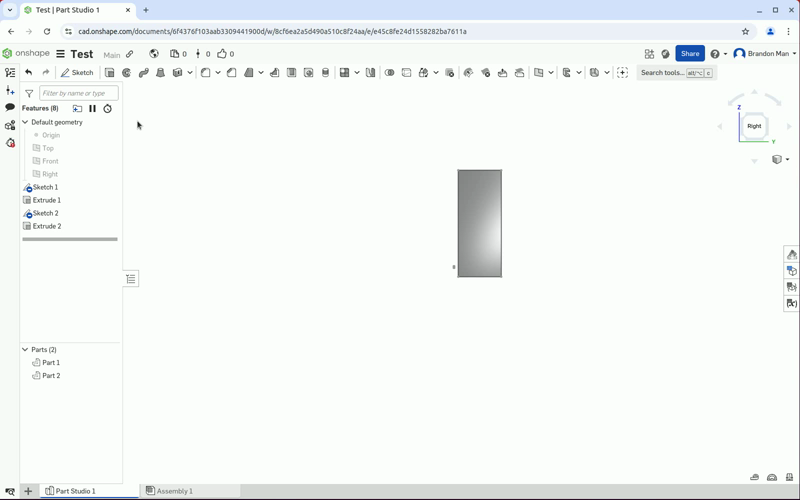
key(shift+7)
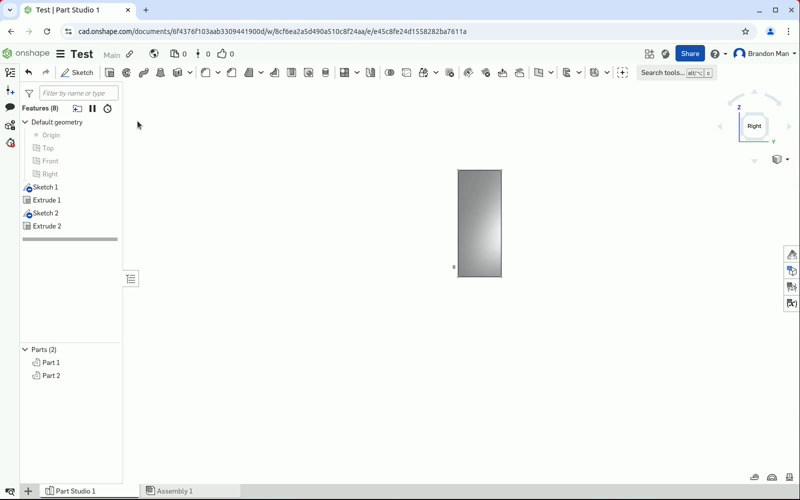
key(right, 2)
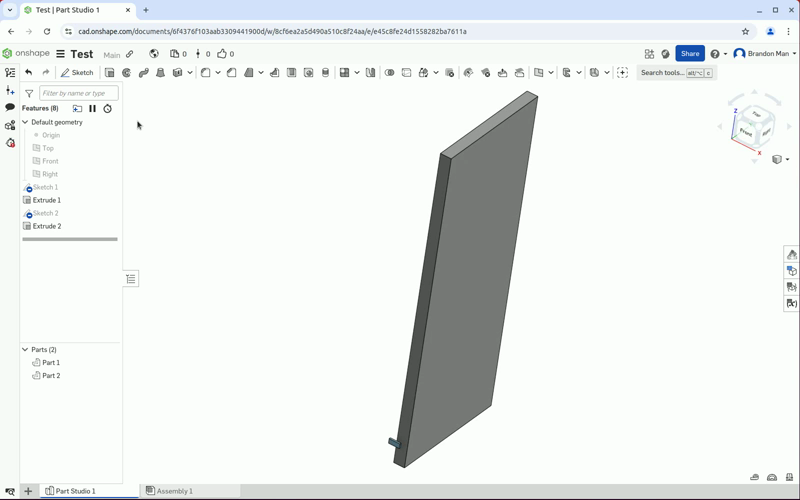
key(down, 2)
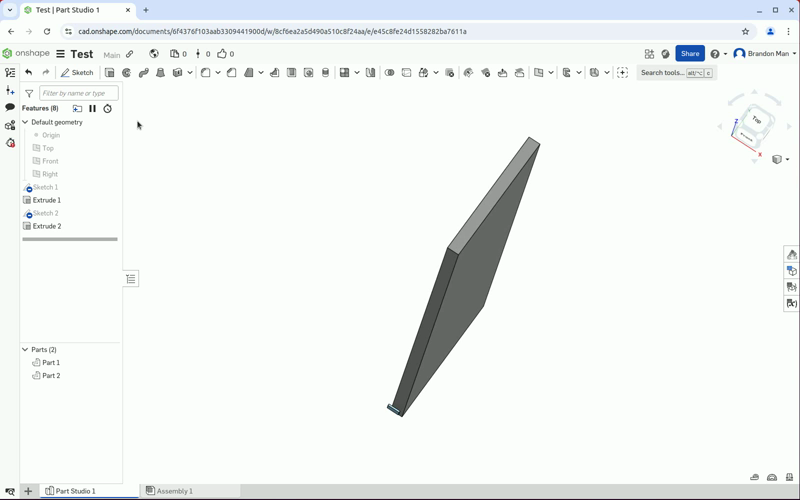
key(up, 2)
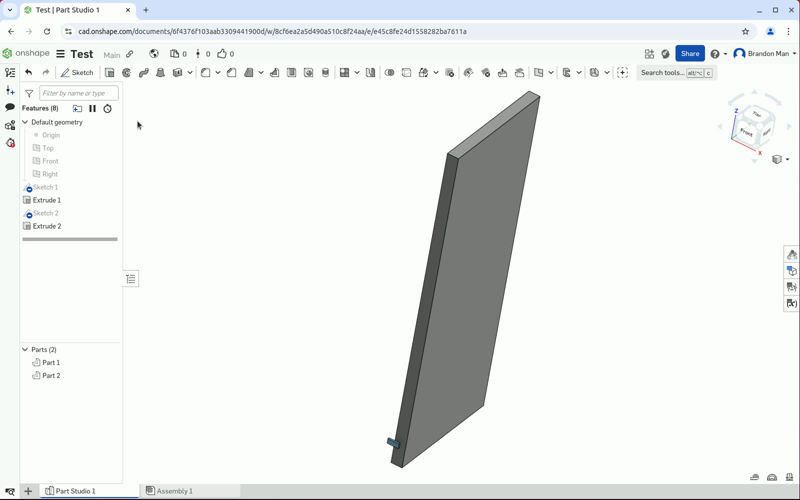
key(left, 2)
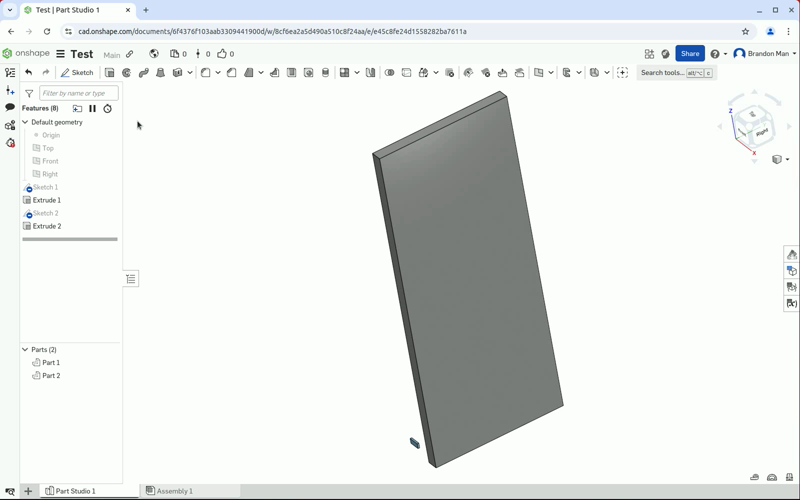
mouse_move(73, 189)
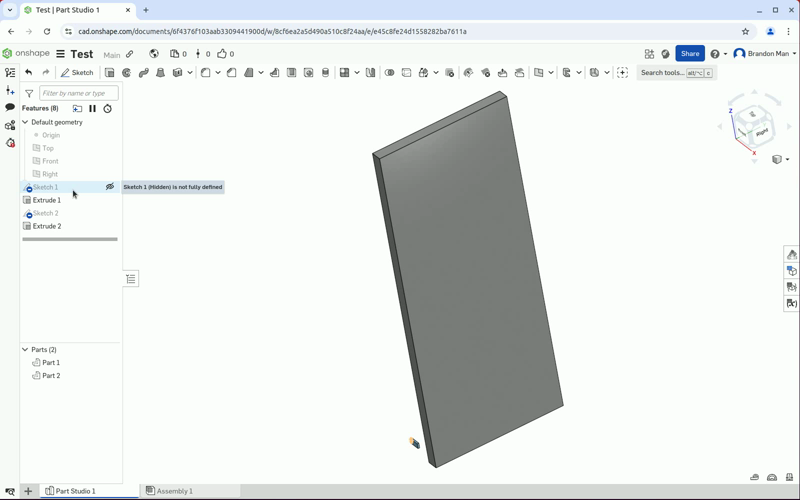
click(73, 189)